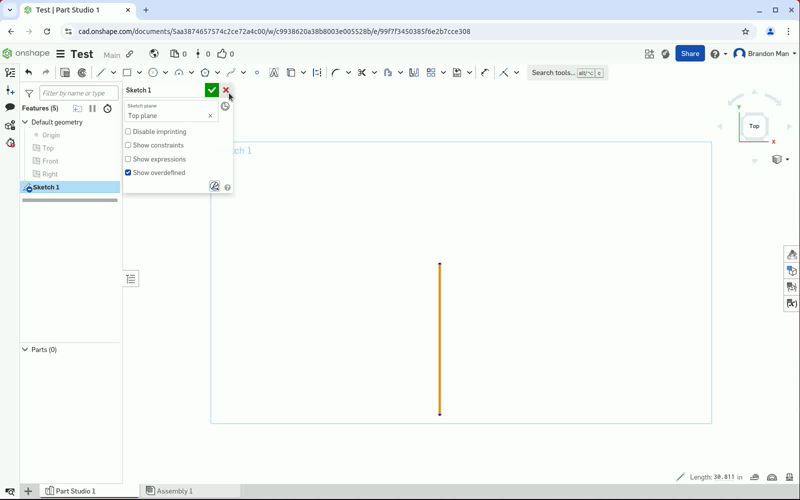
key(shift+h)
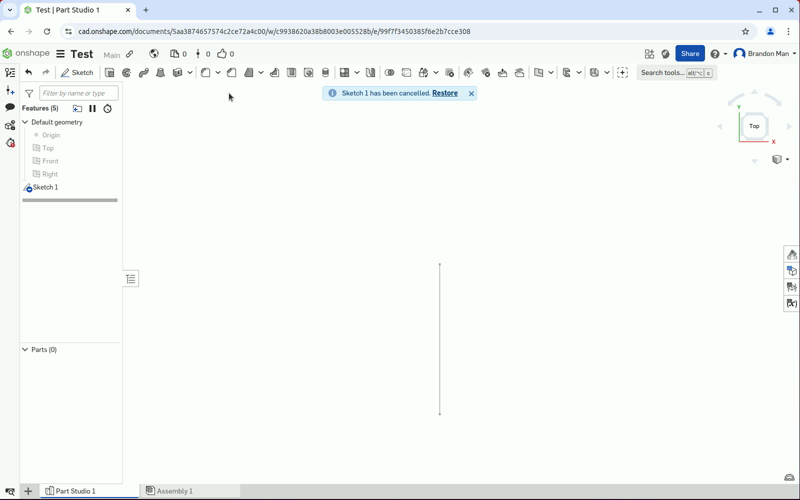
mouse_move(73, 352)
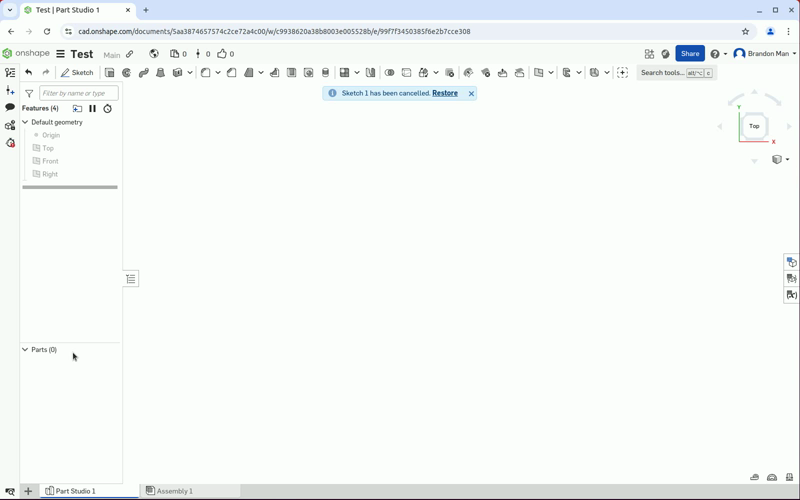
key(y)
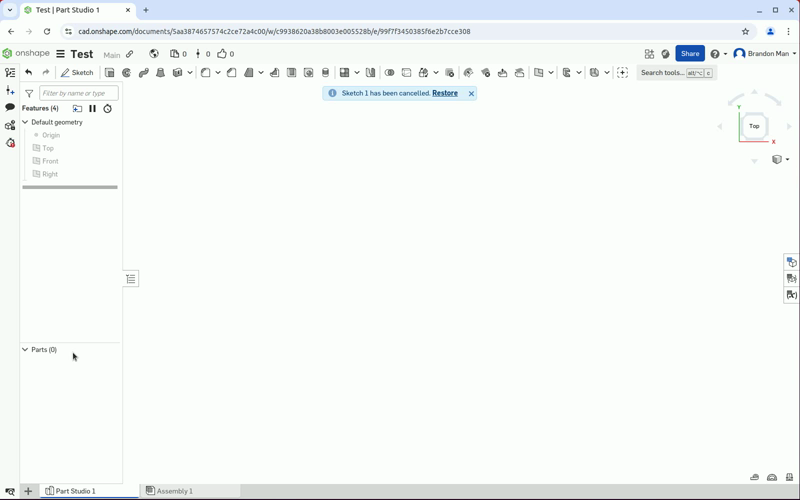
key(shift+p)
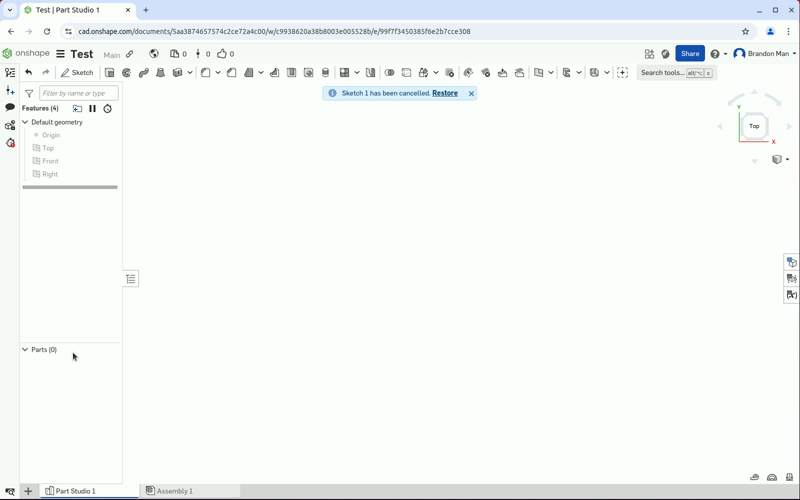
key(space)
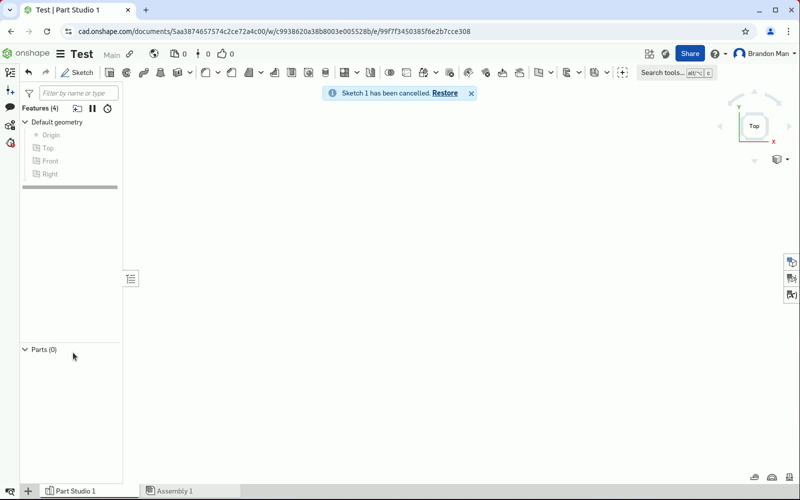
key_down(shift)
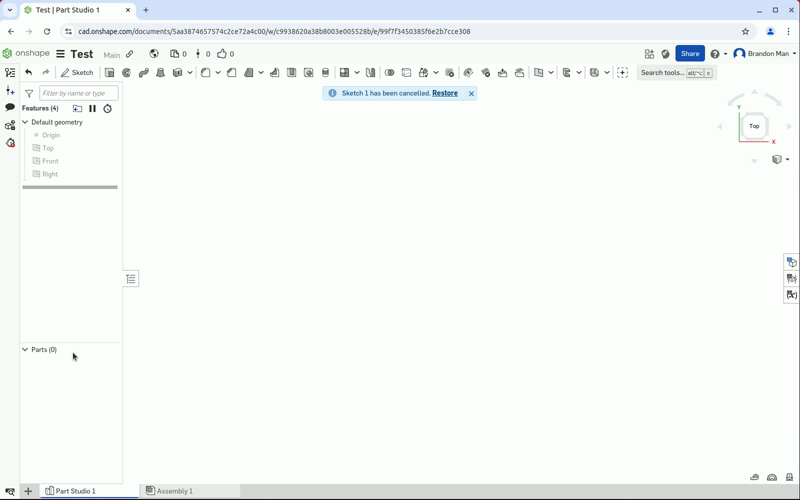
key(up)
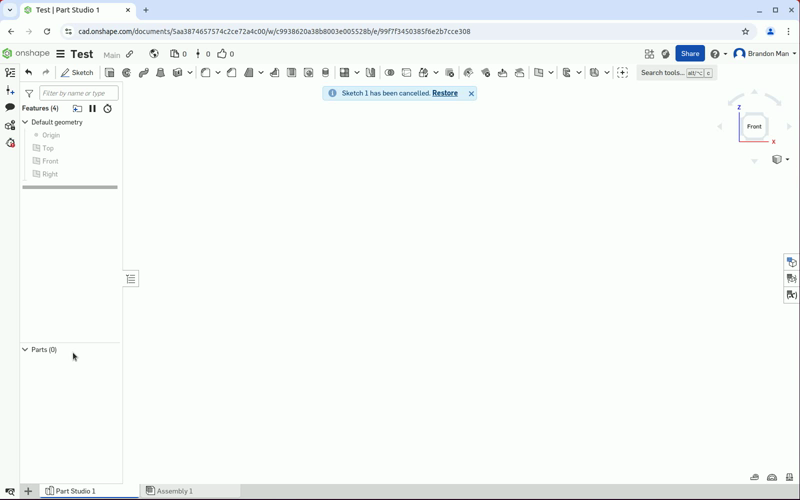
key_up(shift)
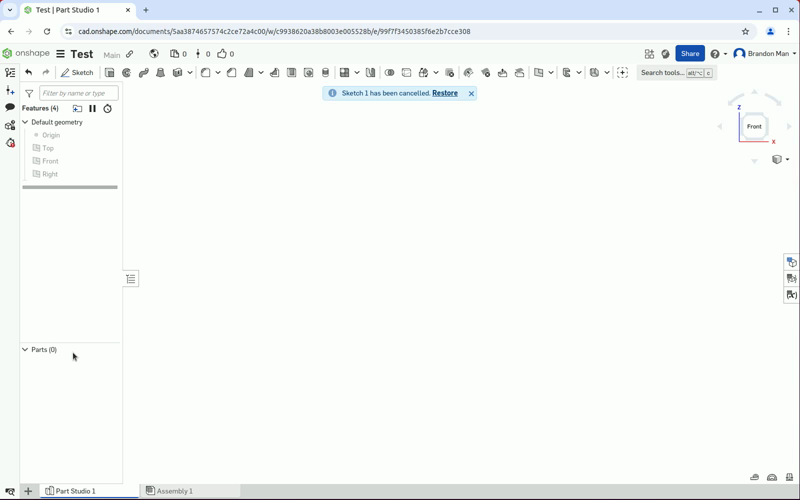
mouse_move(73, 352)
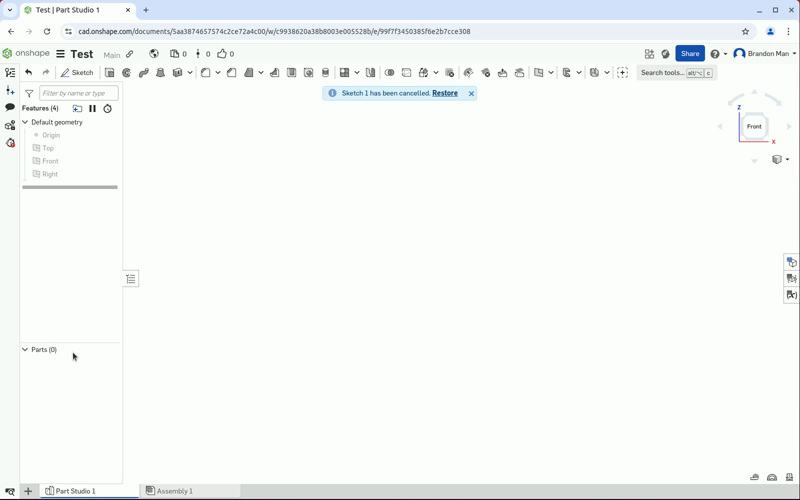
key(shift+y)
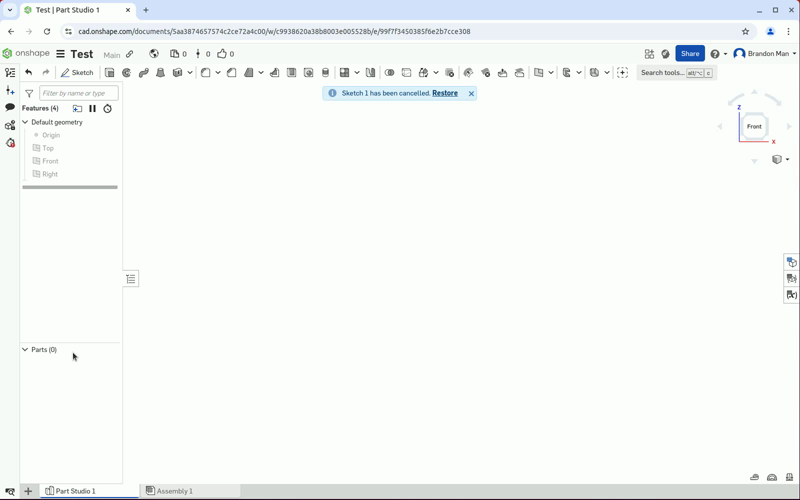
key(shift+s)
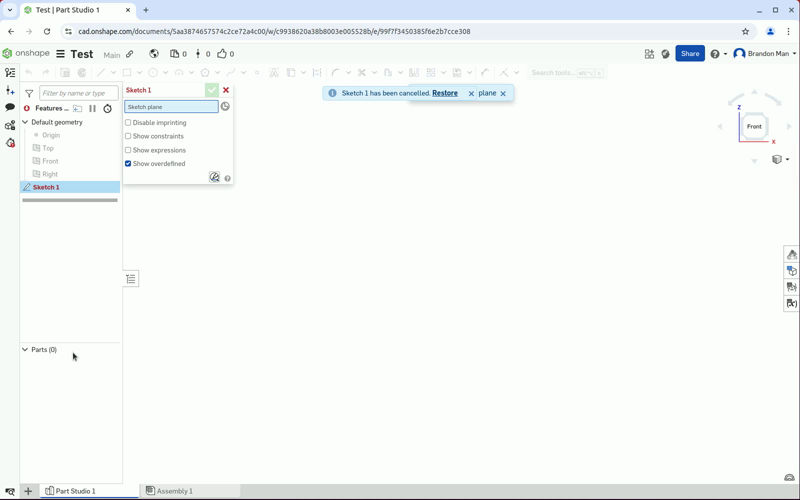
mouse_move(73, 163)
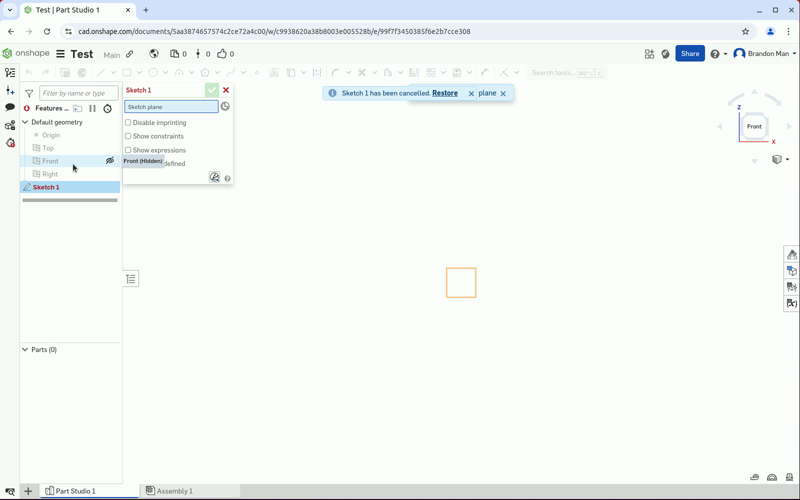
click(73, 163)
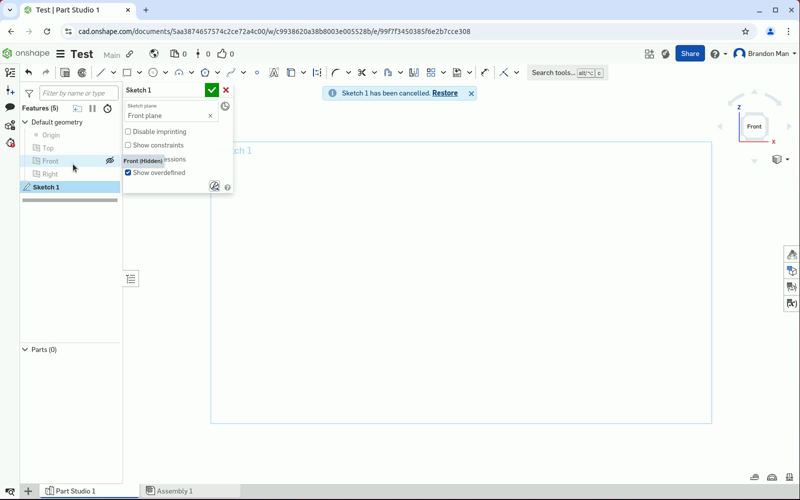
mouse_move(73, 352)
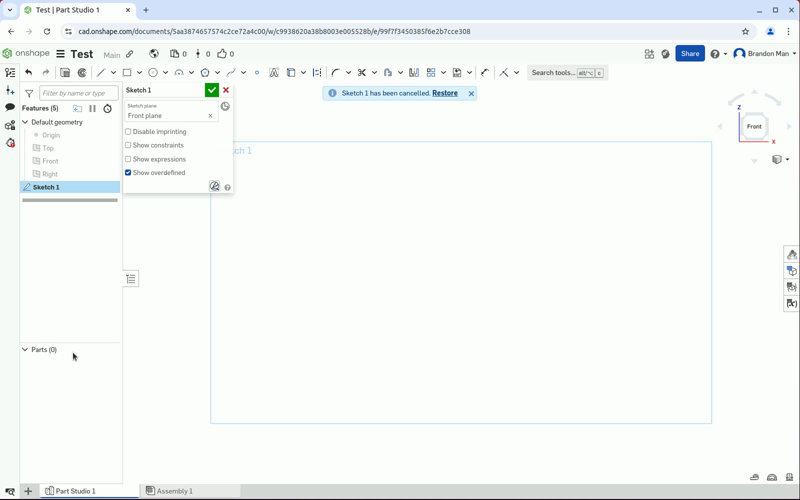
key(y)
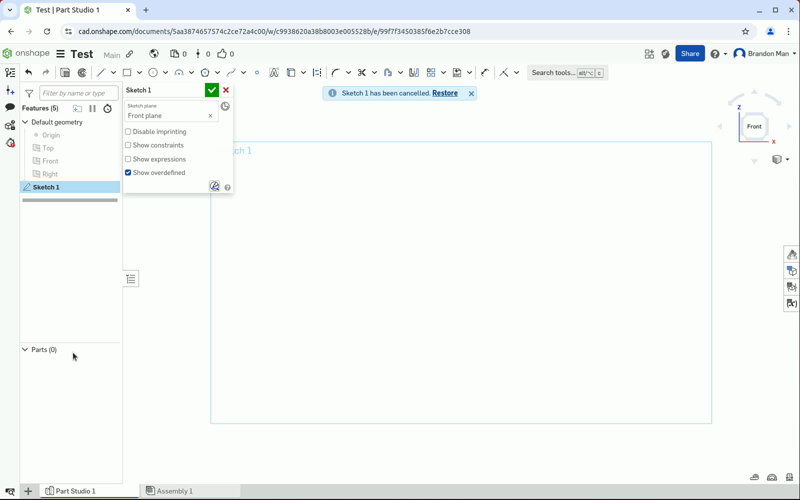
key(l)
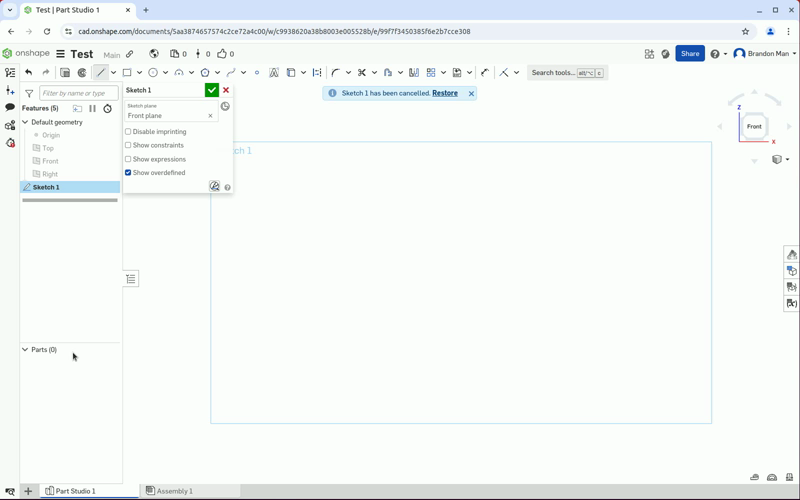
key_down(shift)
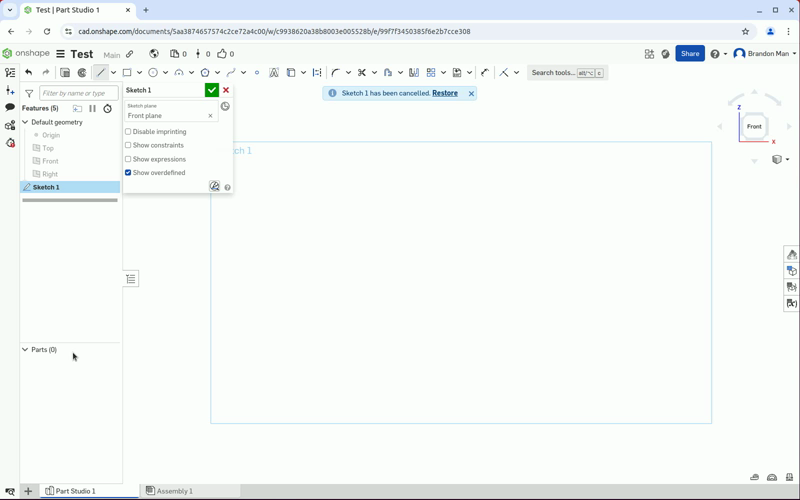
mouse_move(348, 314)
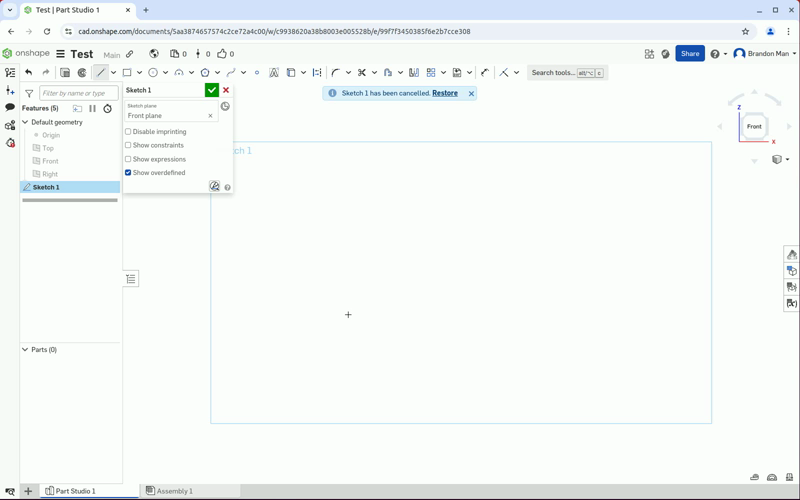
click(348, 314)
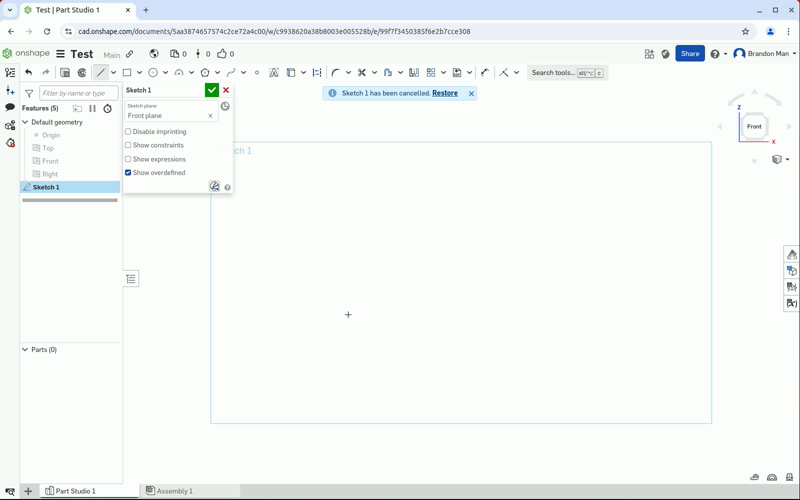
key_up(shift)
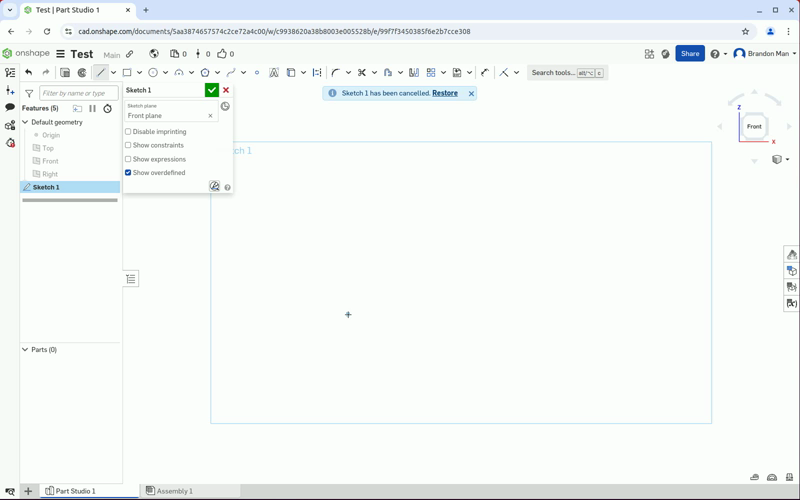
key_down(shift)
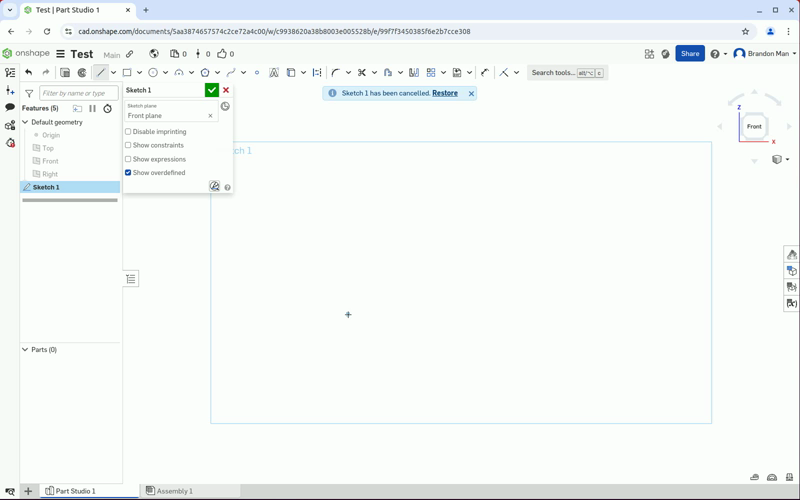
mouse_move(427, 314)
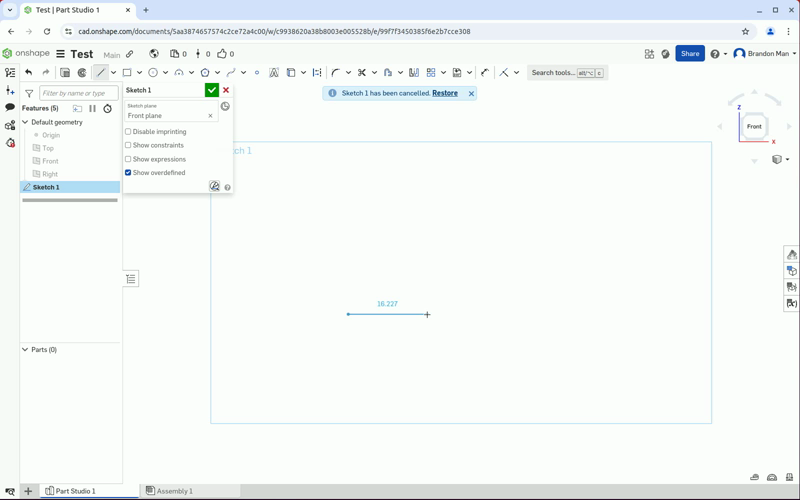
click(427, 314)
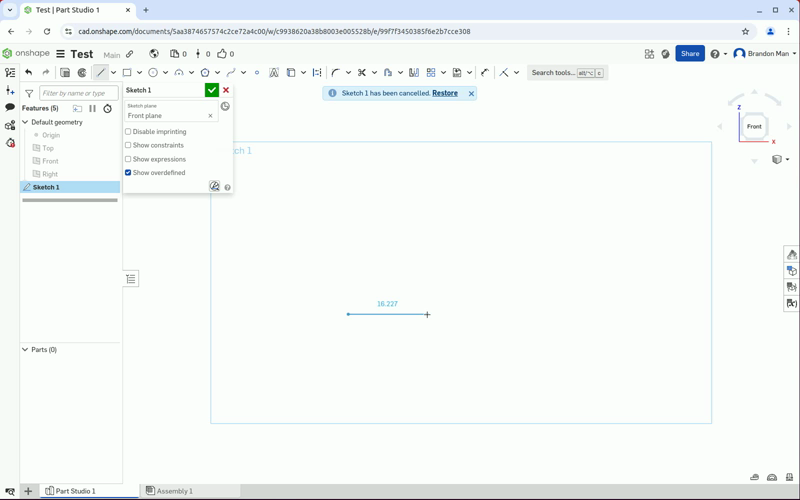
key_up(shift)
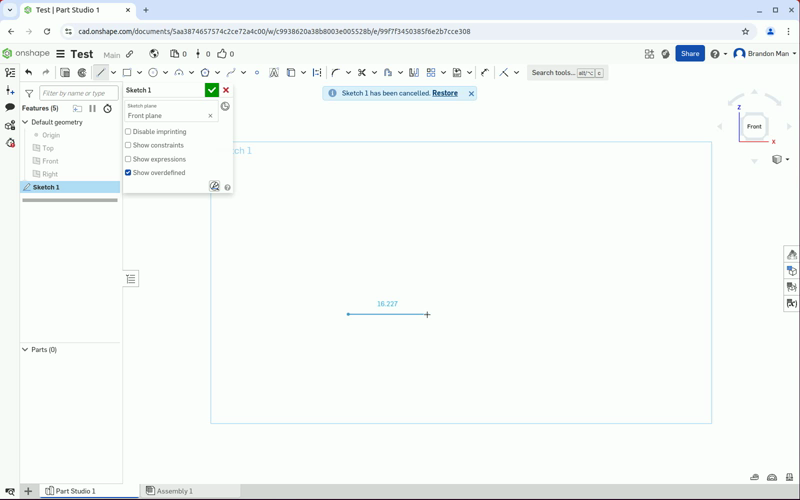
key_down(shift)
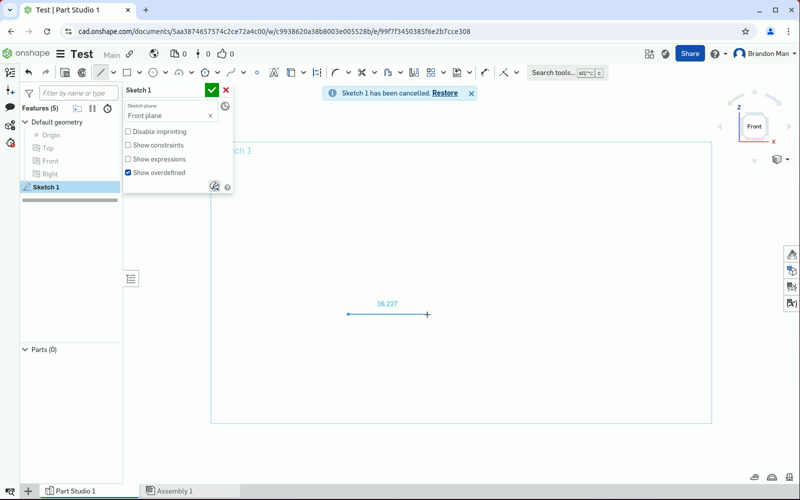
mouse_move(457, 314)
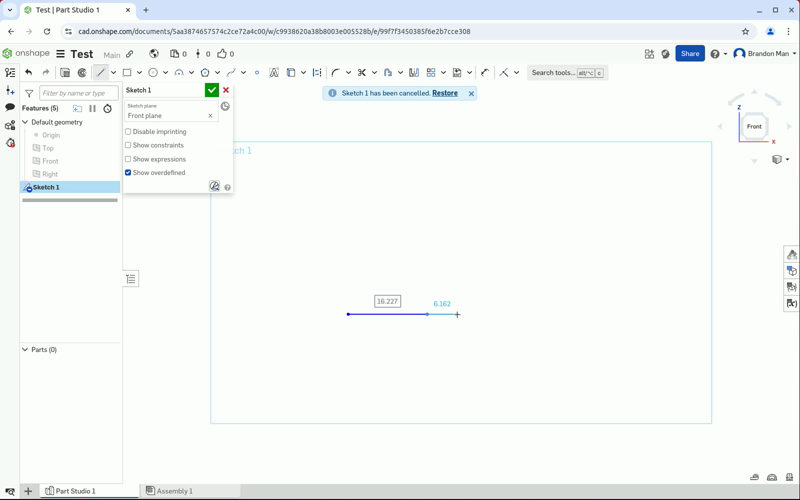
mouse_move(427, 258)
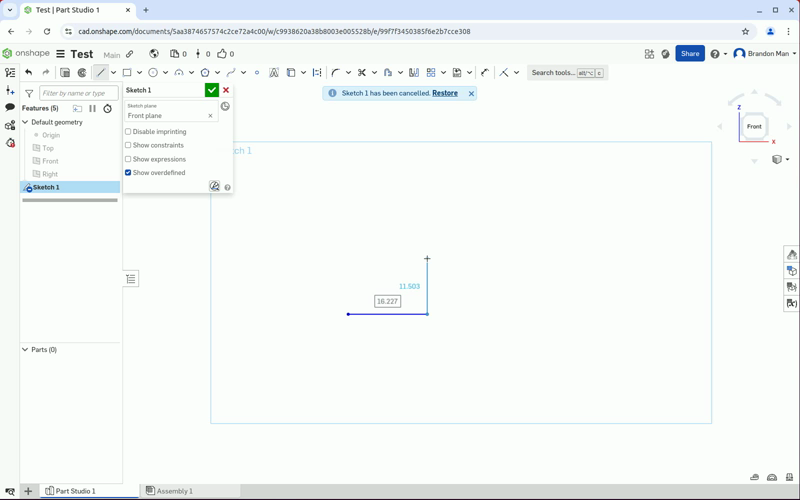
click(427, 258)
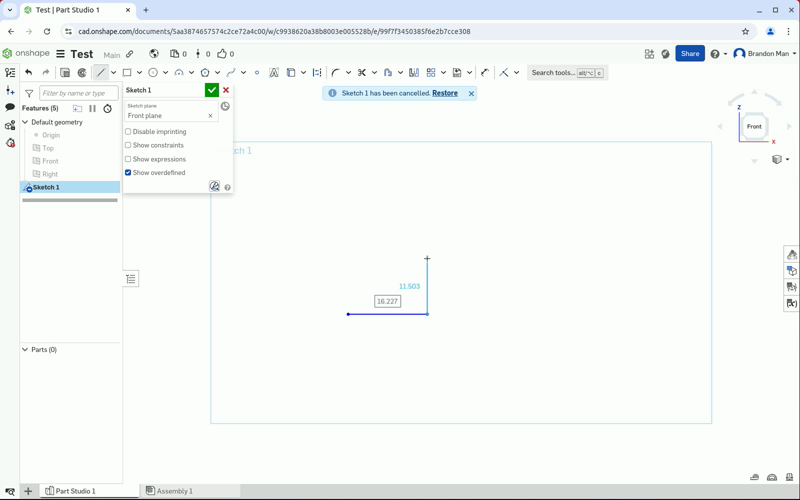
key_up(shift)
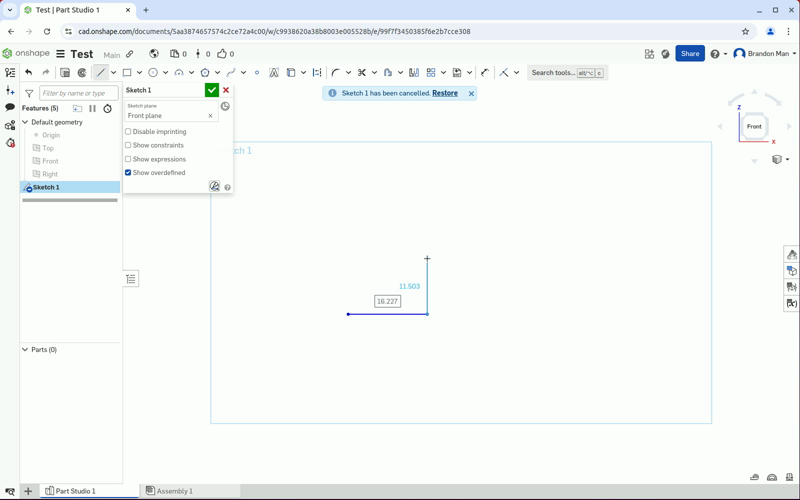
key_down(shift)
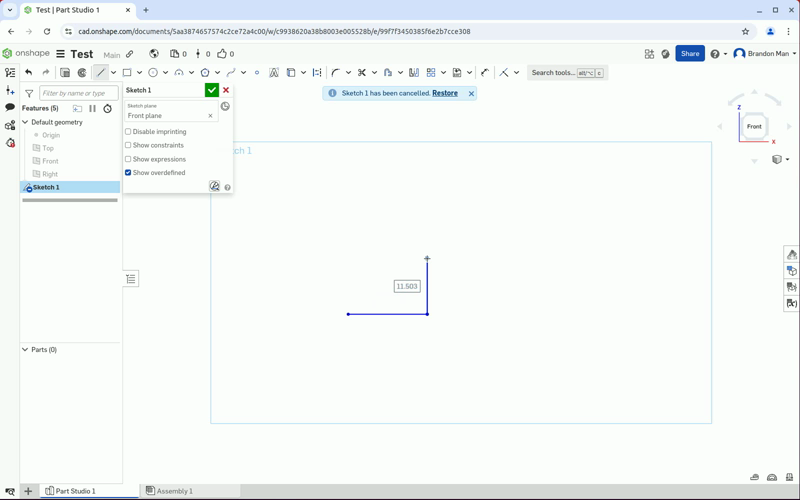
mouse_move(348, 314)
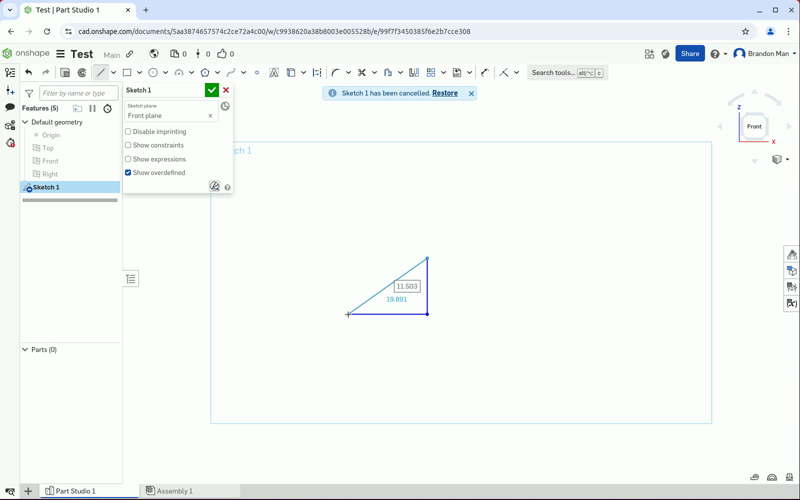
key_up(shift)
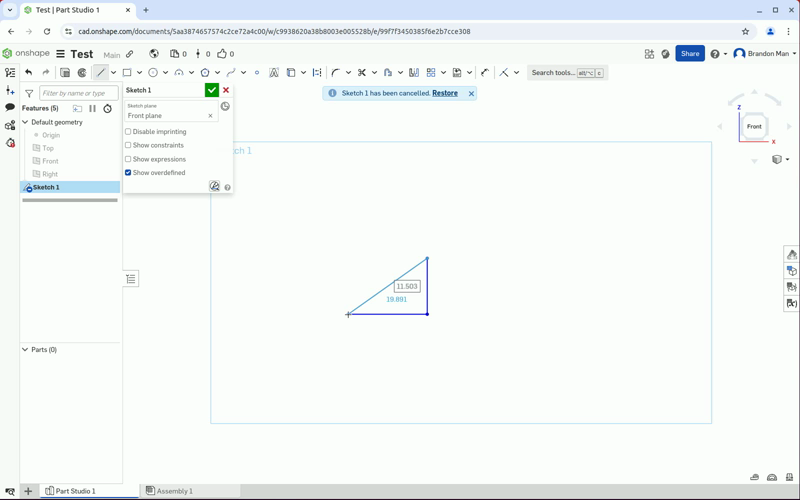
click(348, 314)
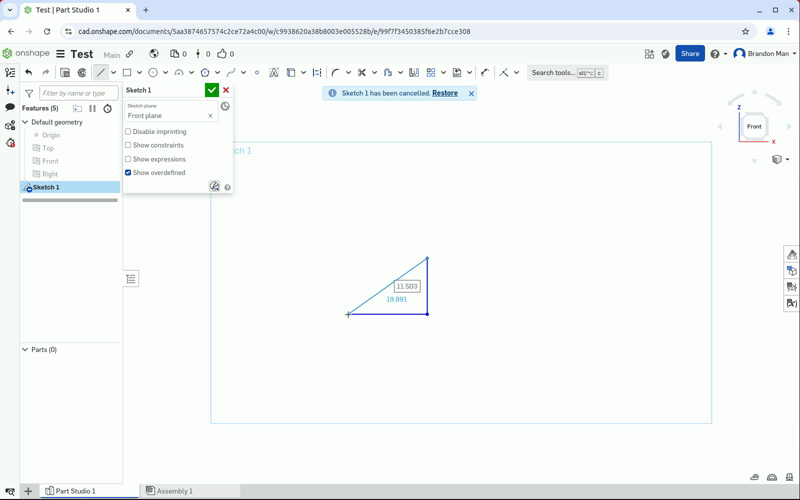
key(esc)
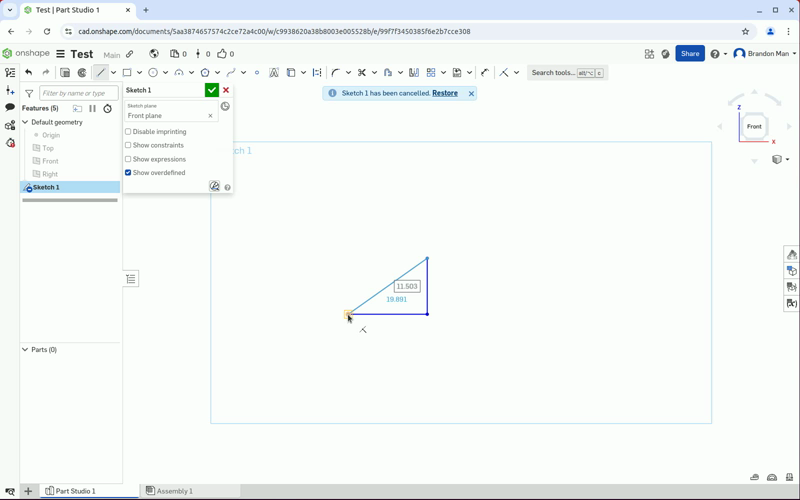
mouse_move(383, 292)
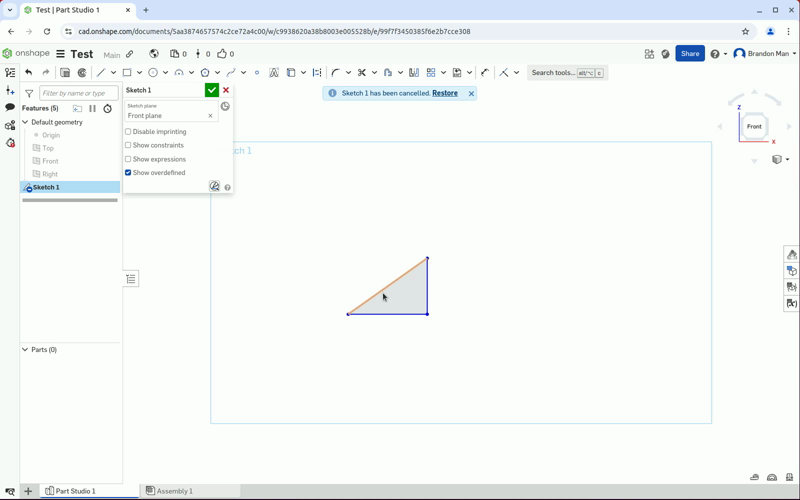
click(383, 292)
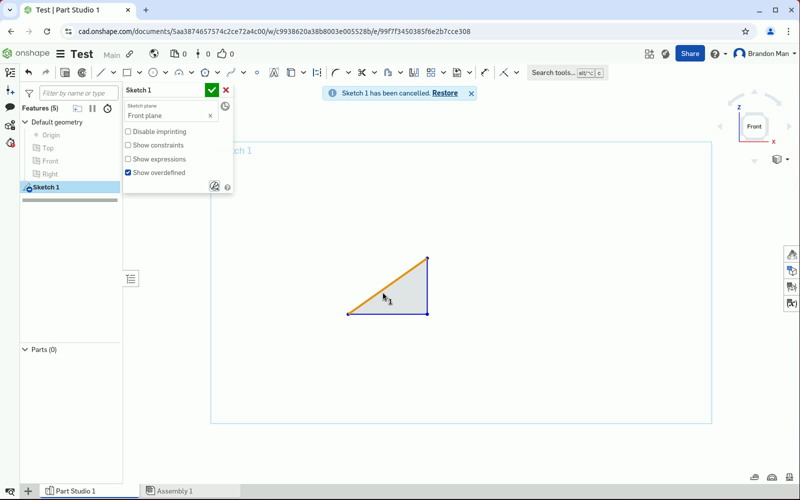
mouse_move(73, 352)
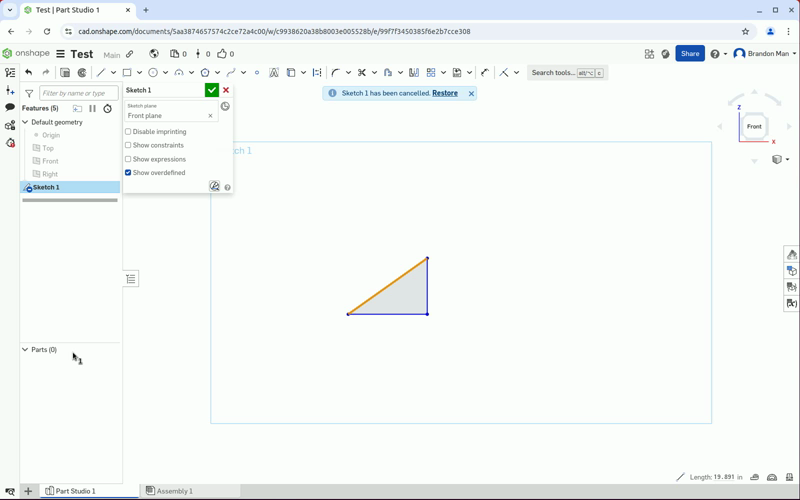
key(shift+y)
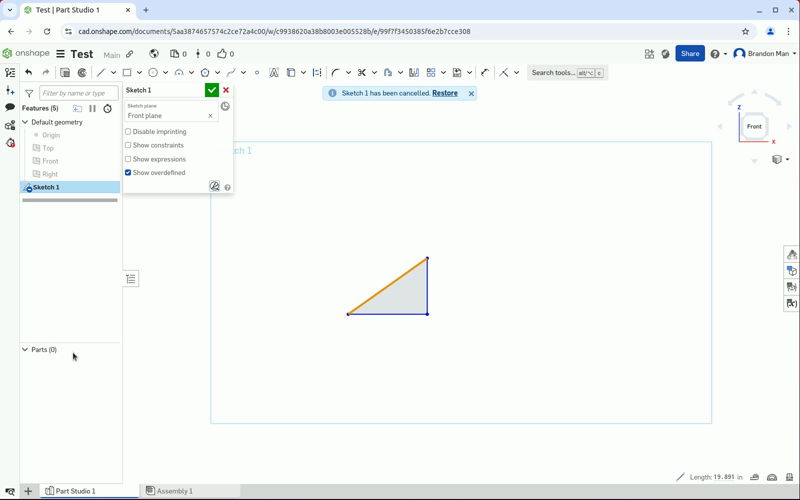
key(shift+e)
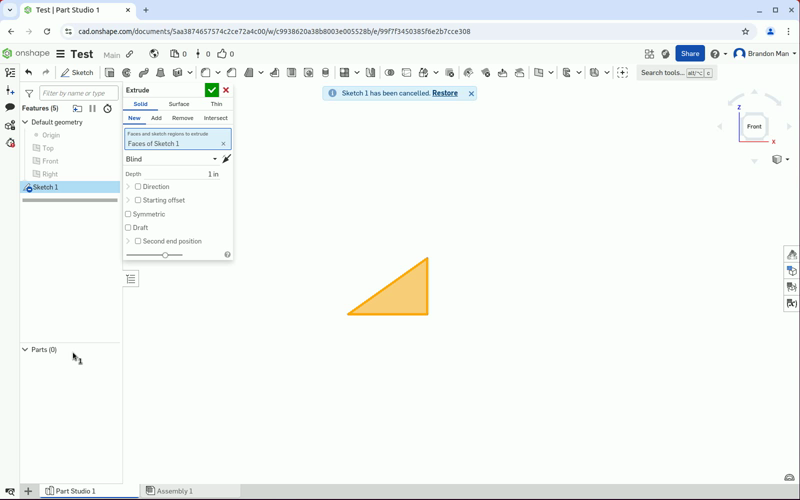
mouse_move(143, 106)
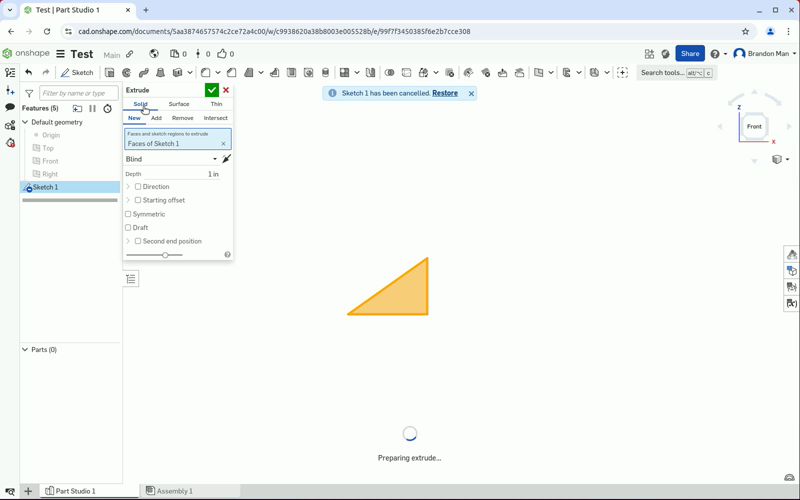
click(143, 106)
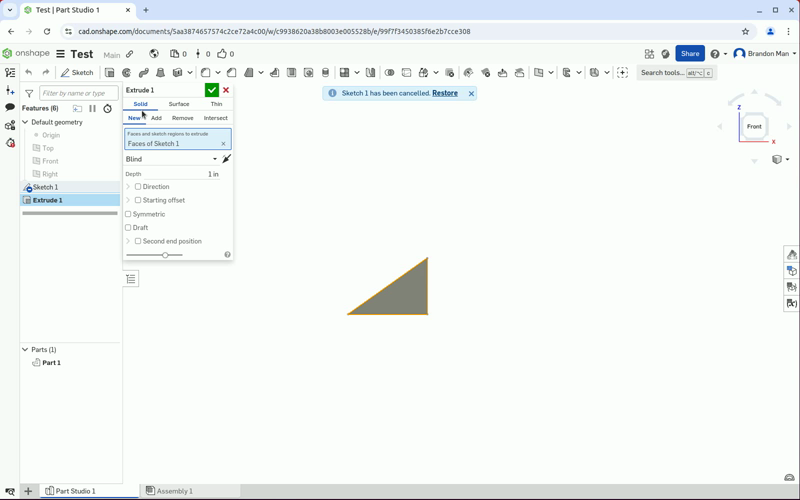
mouse_move(137, 120)
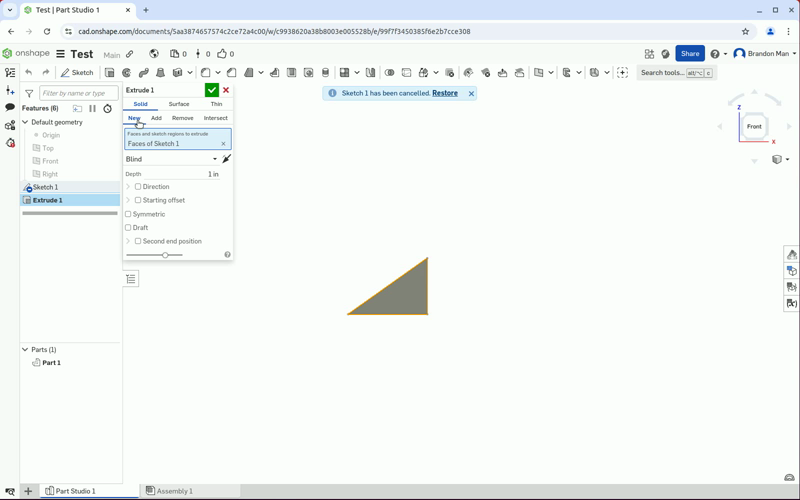
click(137, 120)
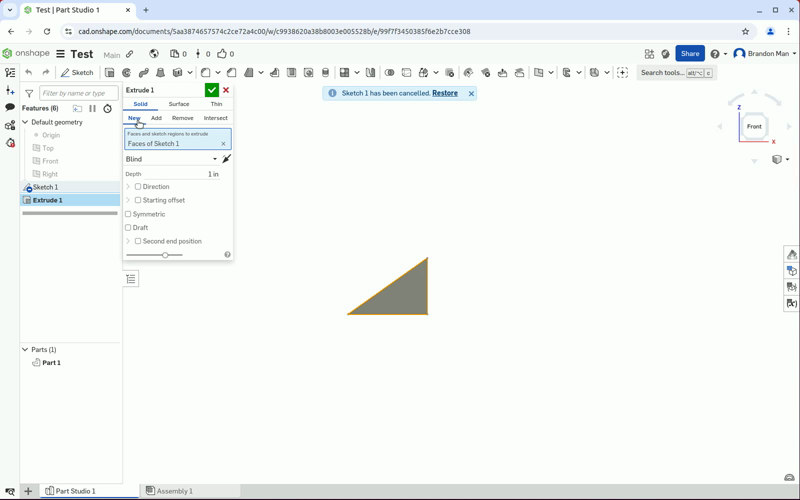
key(tab, 4)
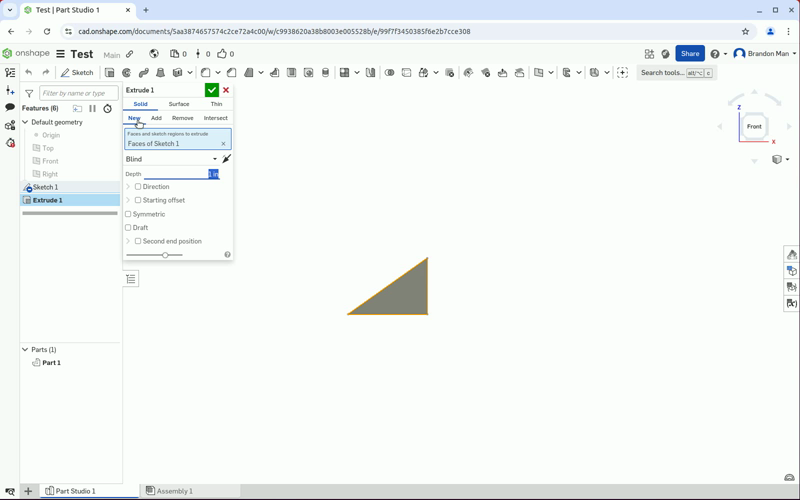
text(2.889)
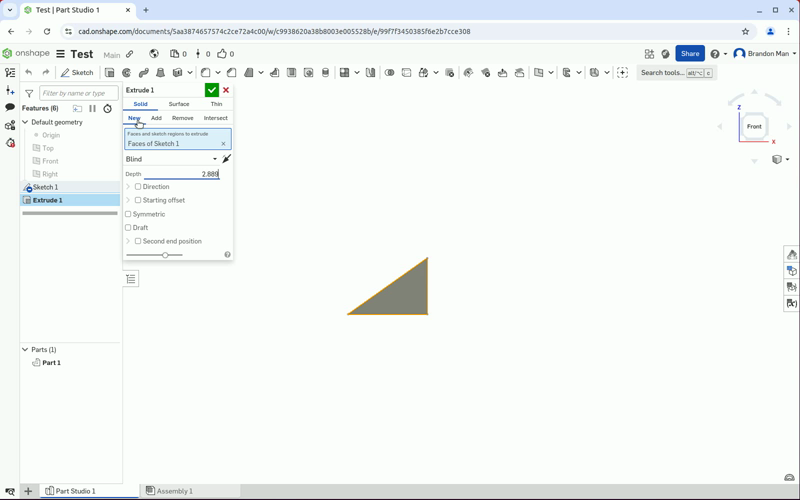
key(enter)
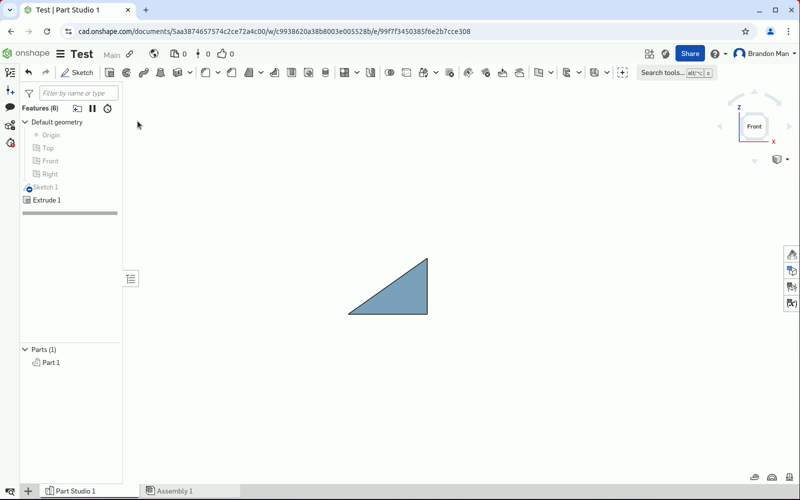
key(shift+h)
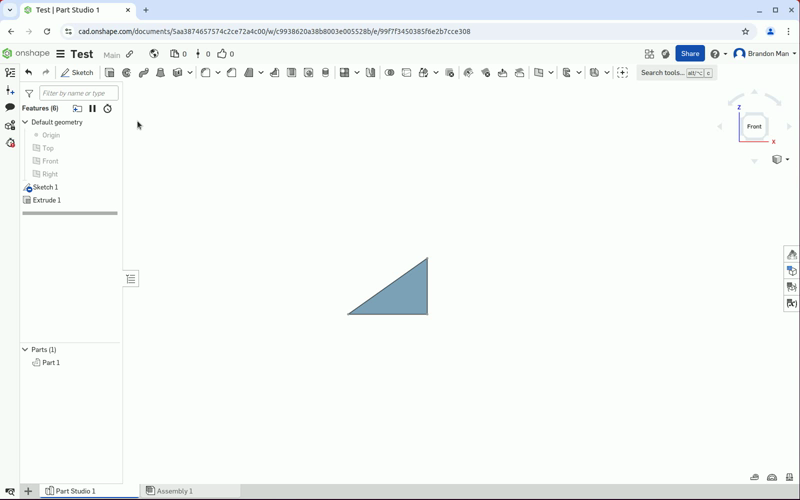
key(shift+h)
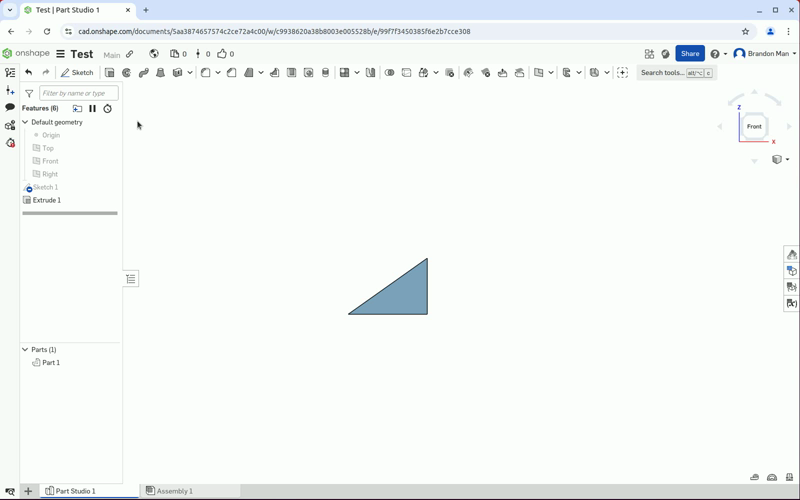
mouse_move(73, 189)
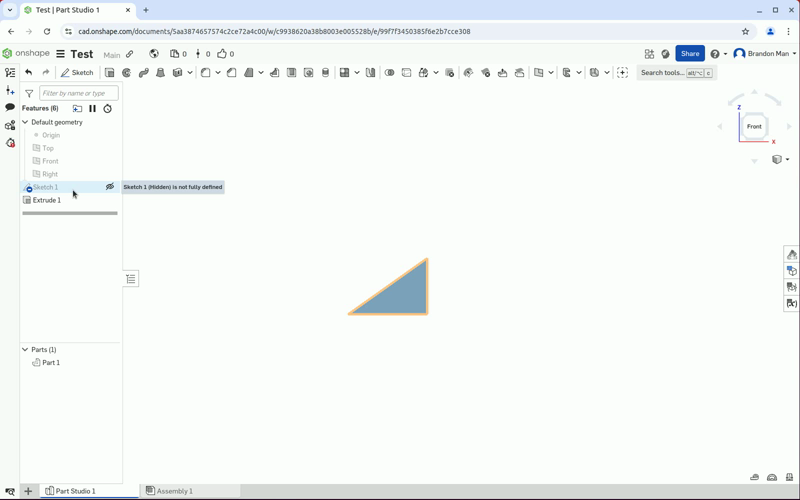
click(73, 189)
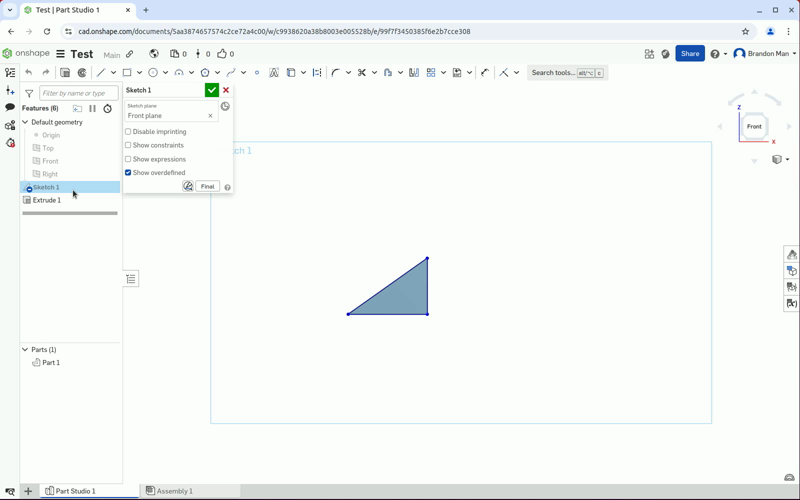
mouse_move(229, 92)
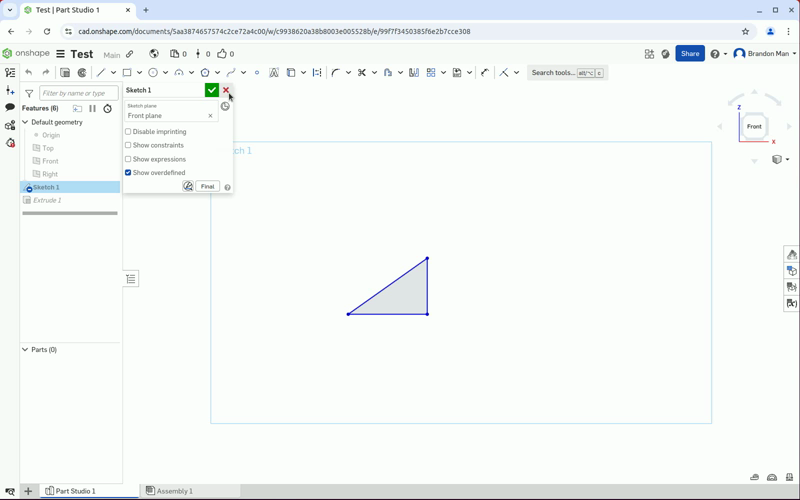
click(229, 92)
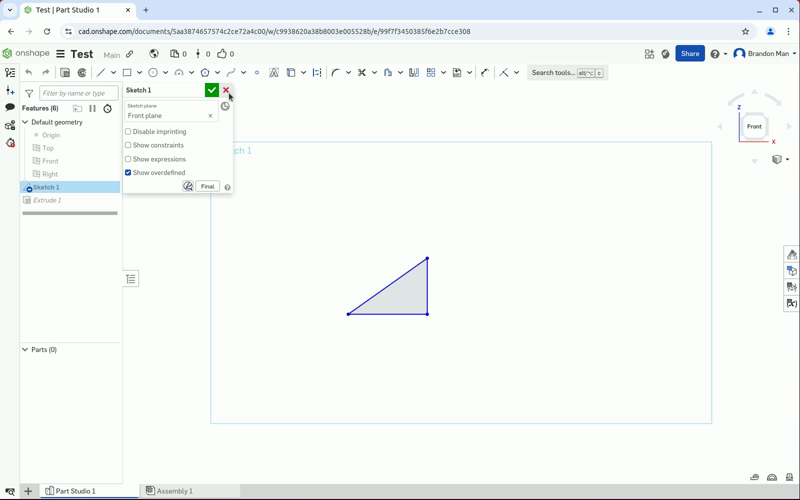
key(shift+s)
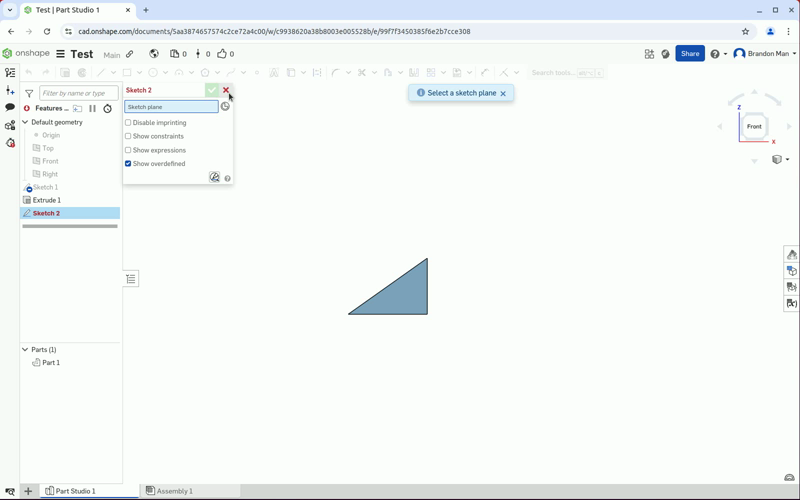
mouse_move(73, 163)
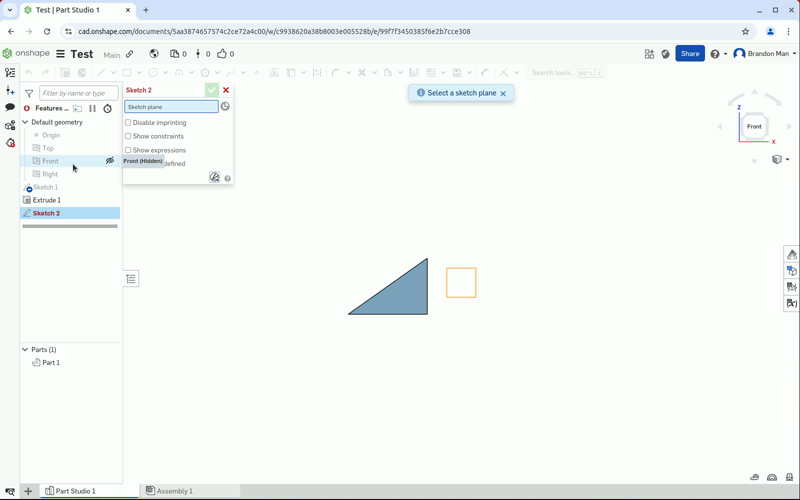
click(73, 163)
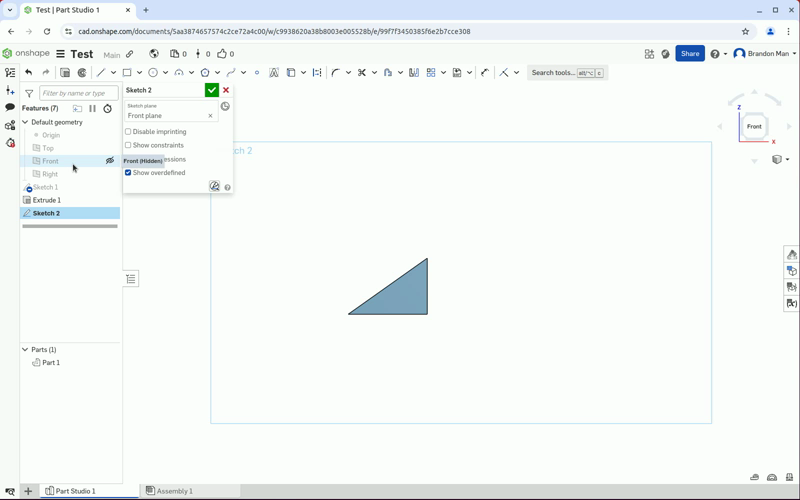
mouse_move(73, 352)
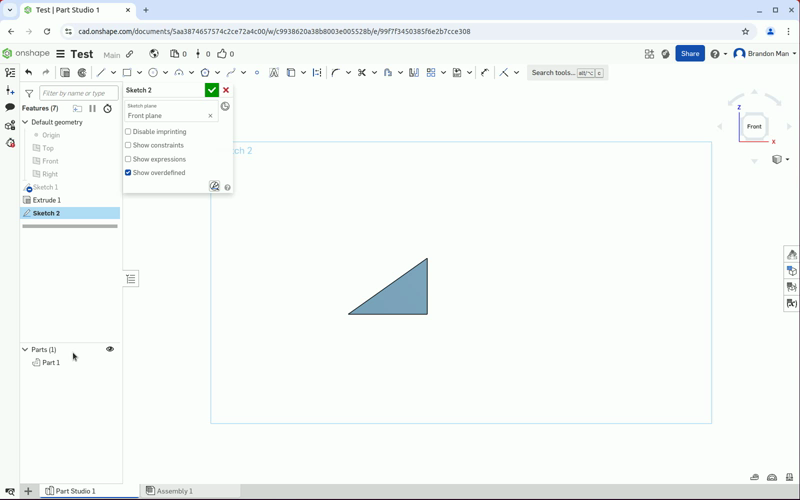
key(y)
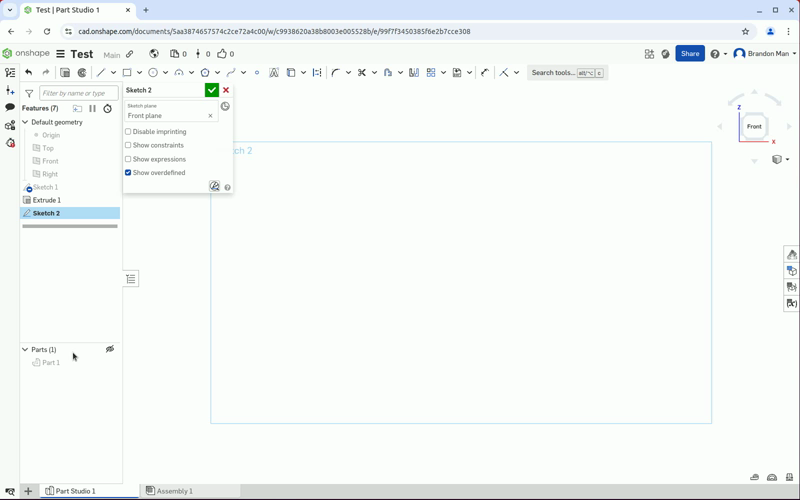
key(l)
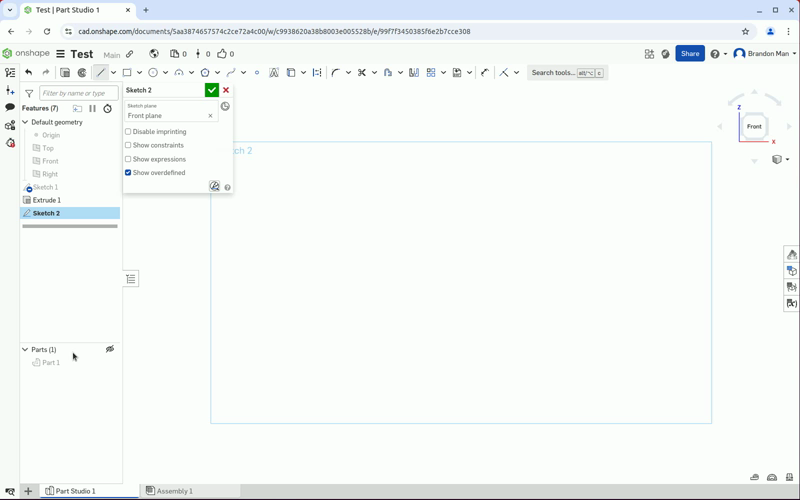
key_down(shift)
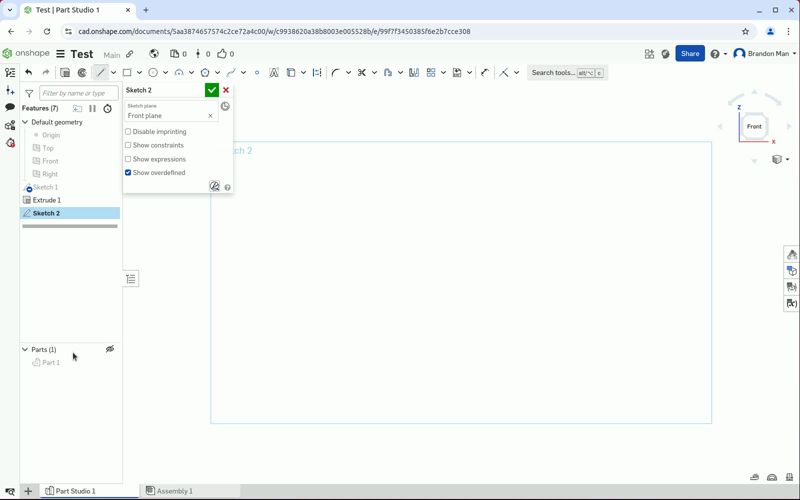
mouse_move(426, 314)
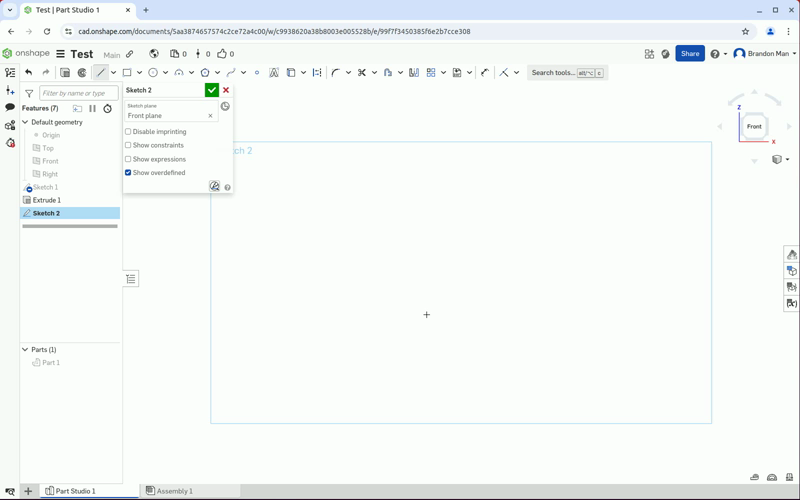
click(426, 314)
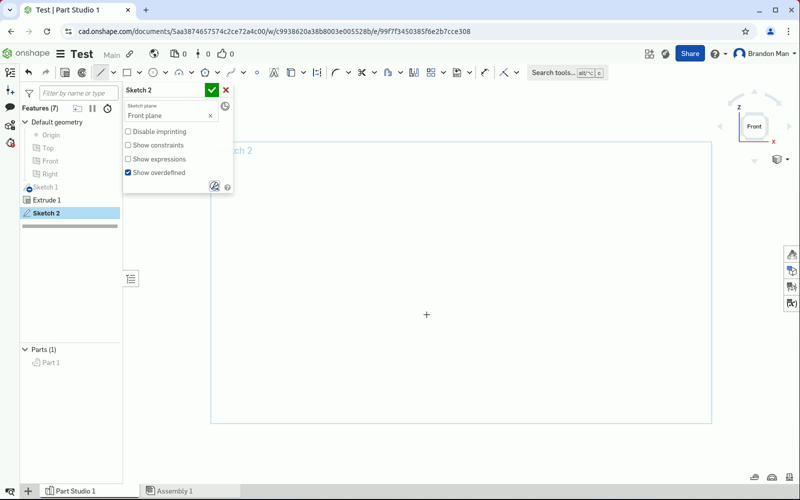
key_up(shift)
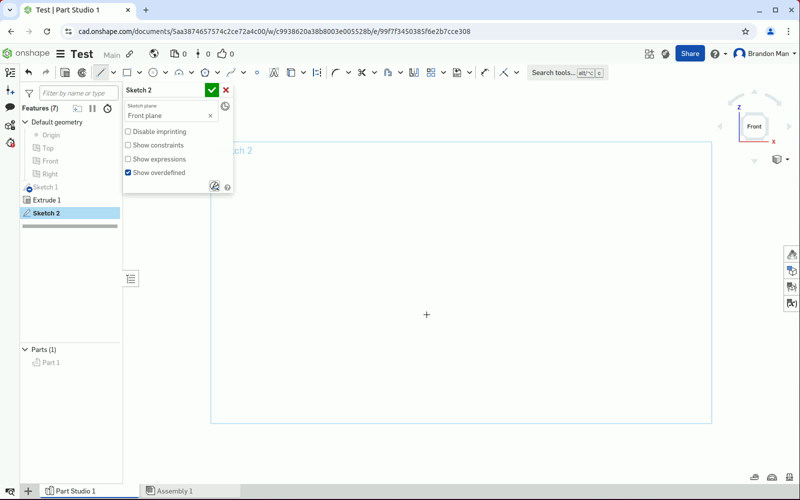
key_down(shift)
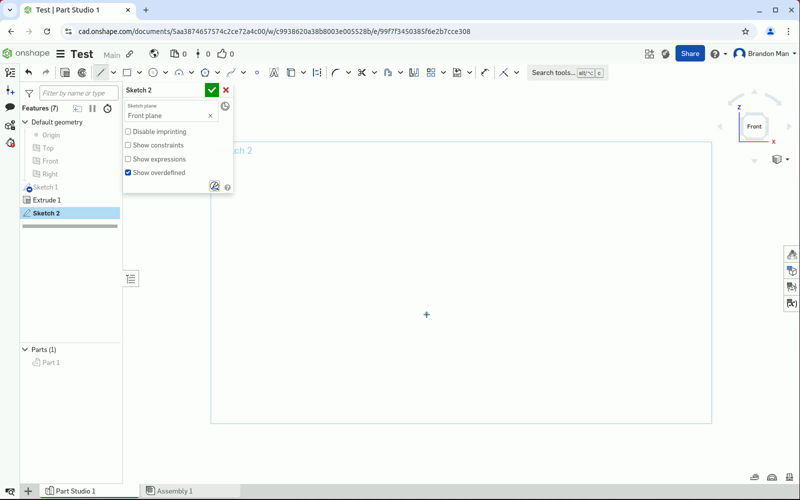
mouse_move(568, 314)
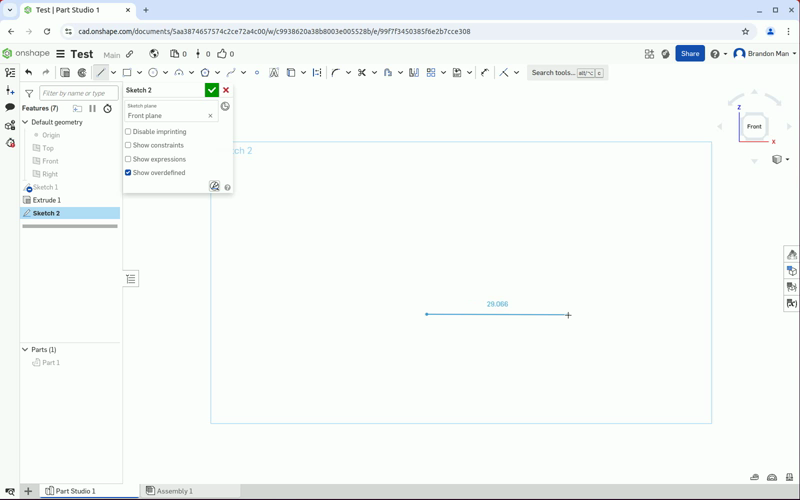
click(568, 314)
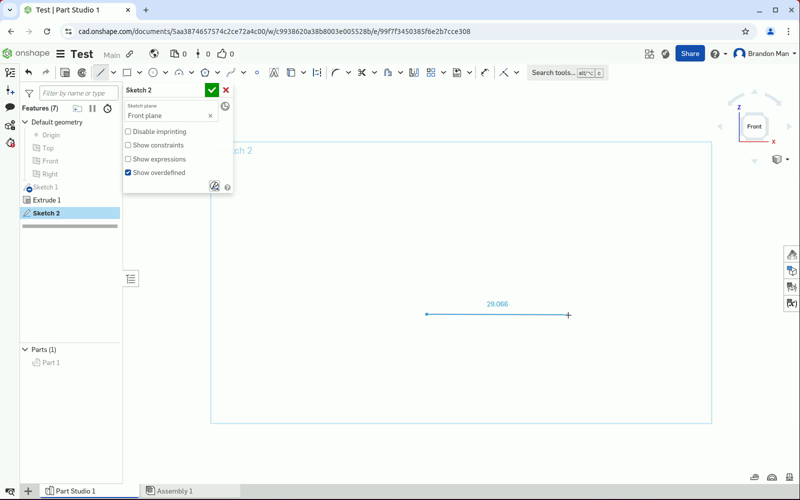
key_up(shift)
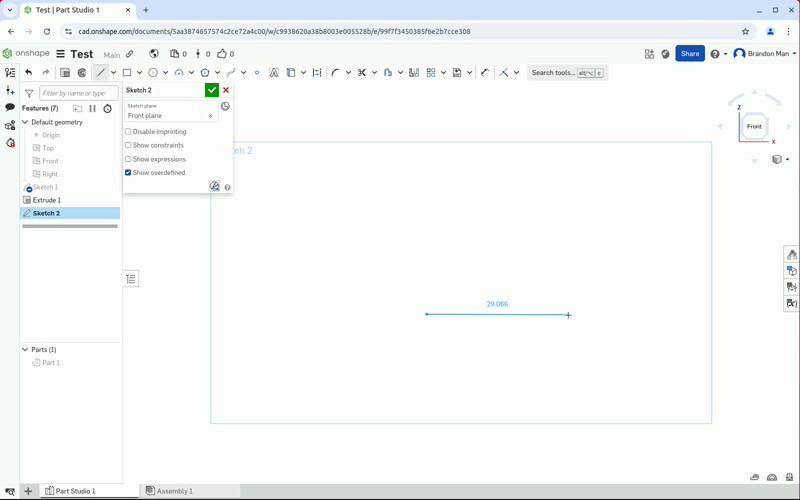
key_down(shift)
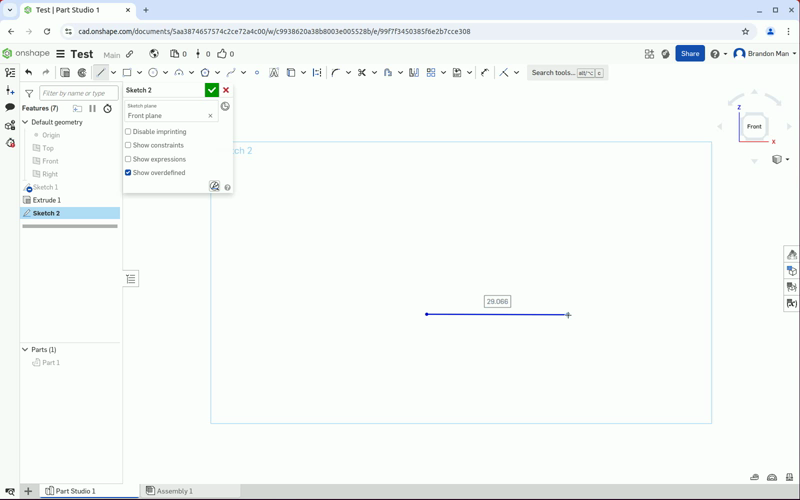
mouse_move(589, 314)
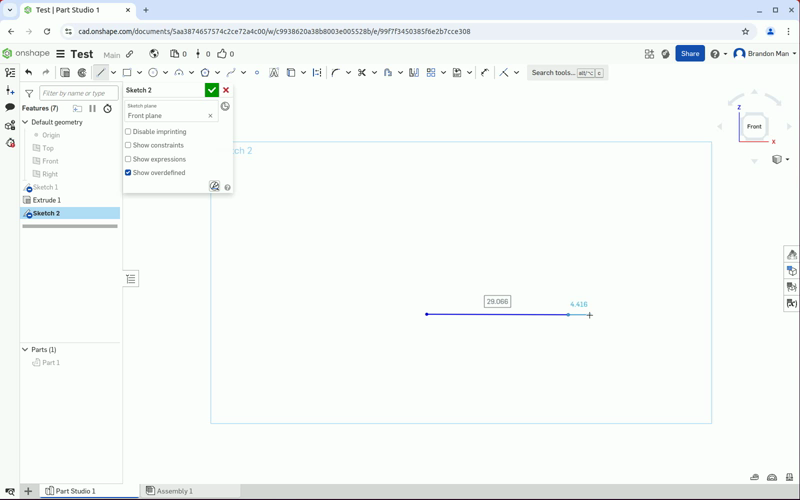
mouse_move(568, 258)
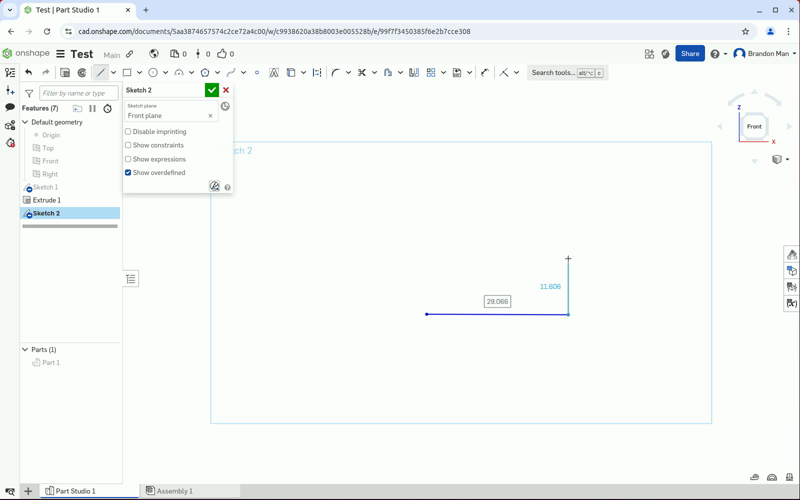
click(568, 258)
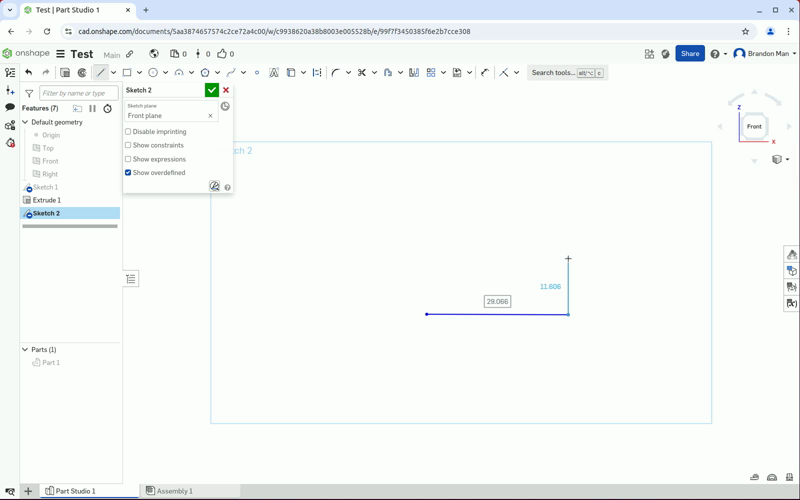
key_up(shift)
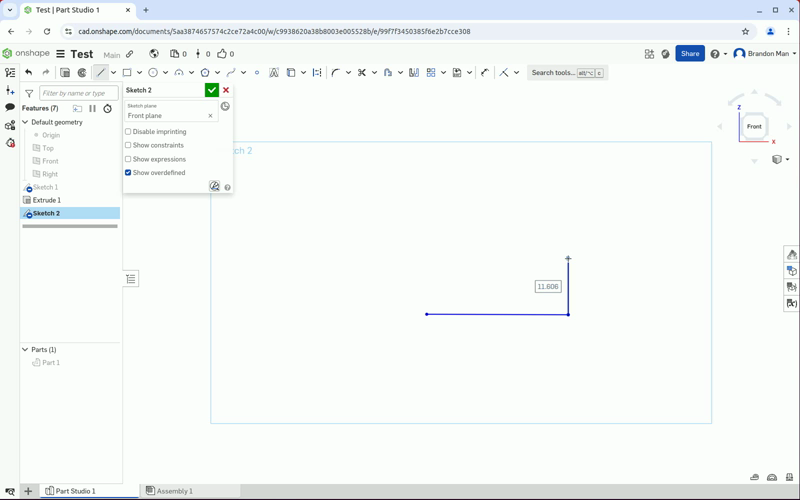
key_down(shift)
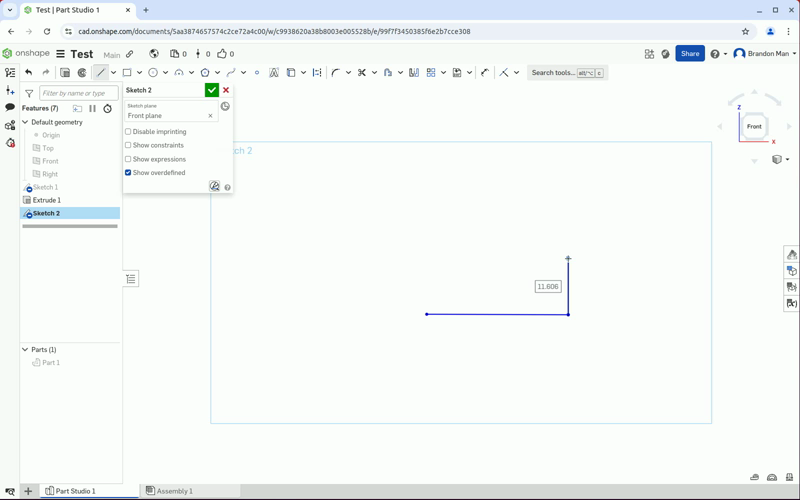
mouse_move(426, 258)
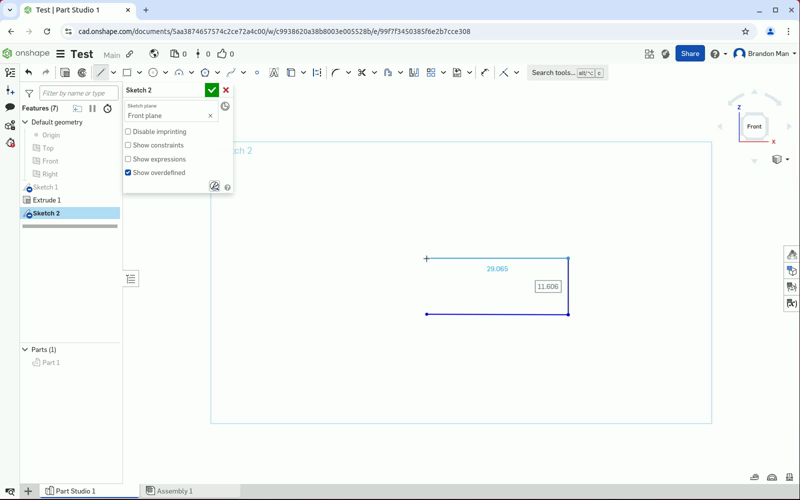
click(426, 258)
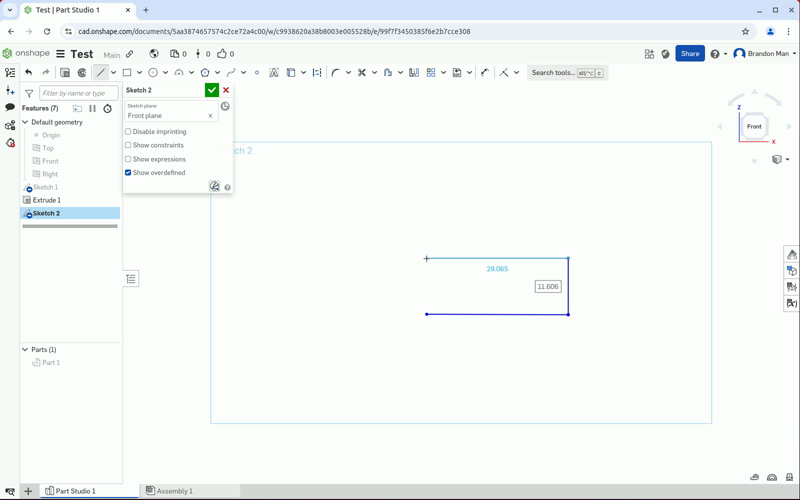
key_up(shift)
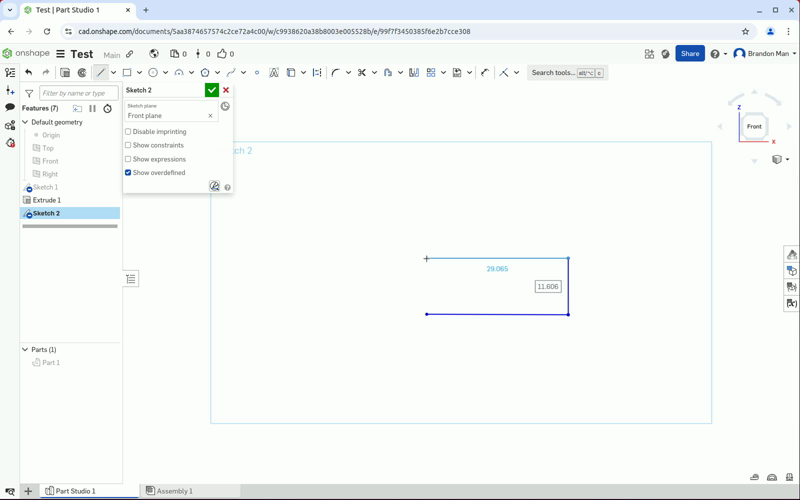
mouse_move(456, 258)
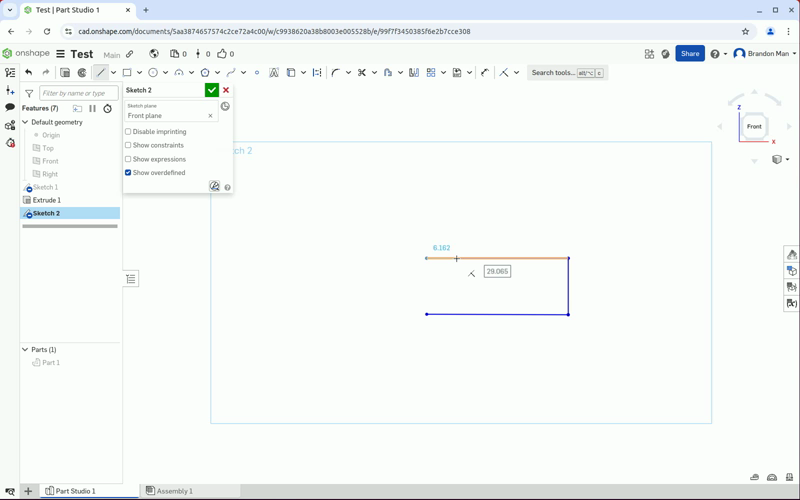
key_down(shift)
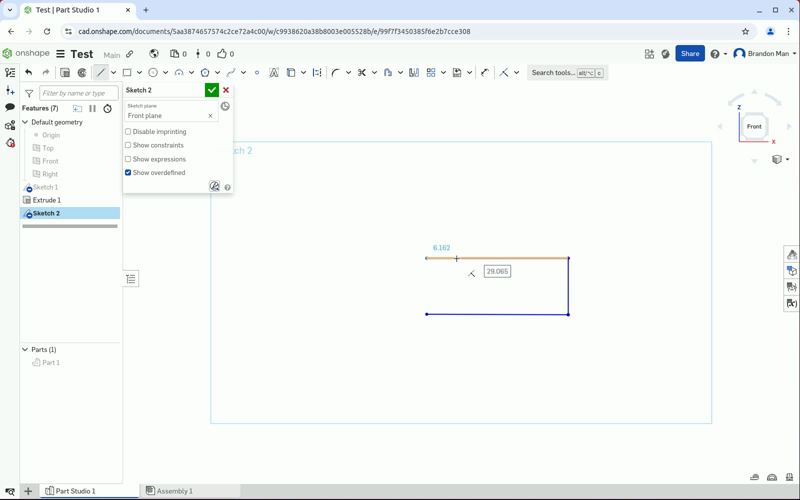
mouse_move(426, 314)
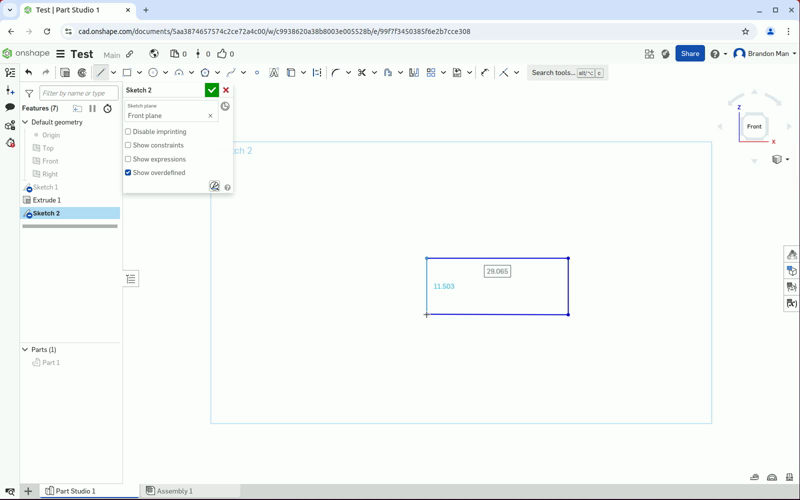
key_up(shift)
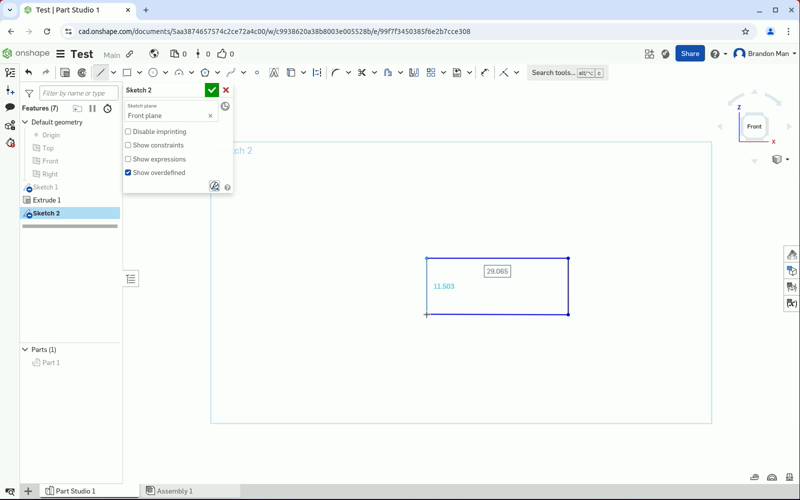
click(426, 314)
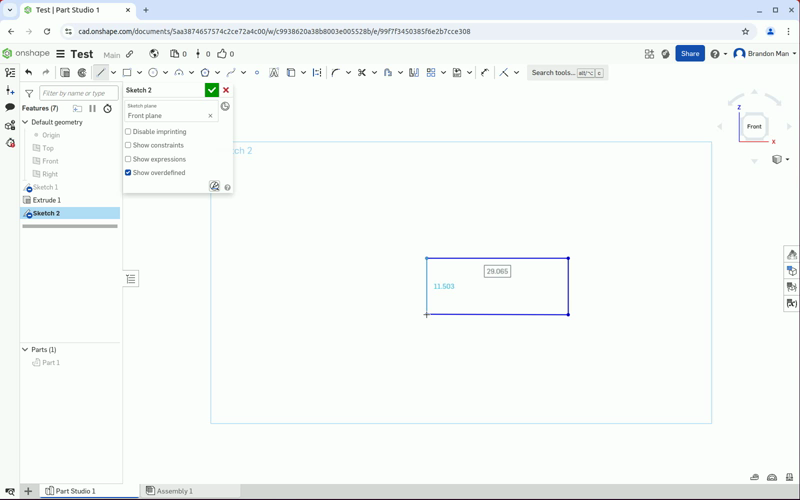
key(esc)
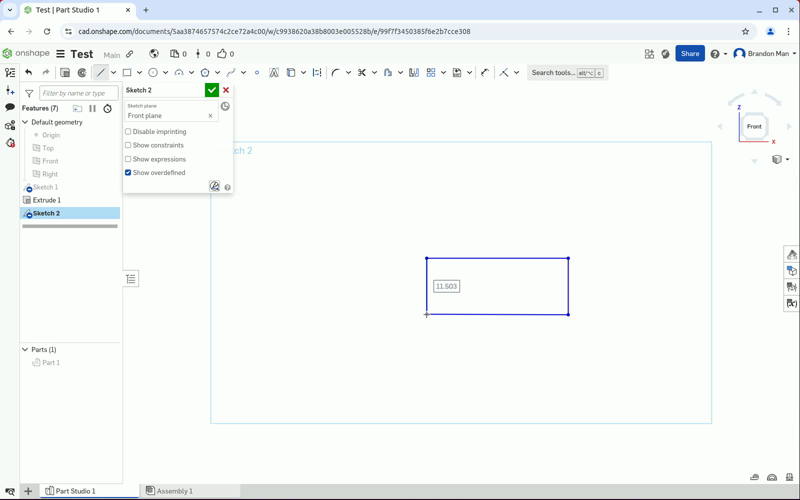
mouse_move(514, 267)
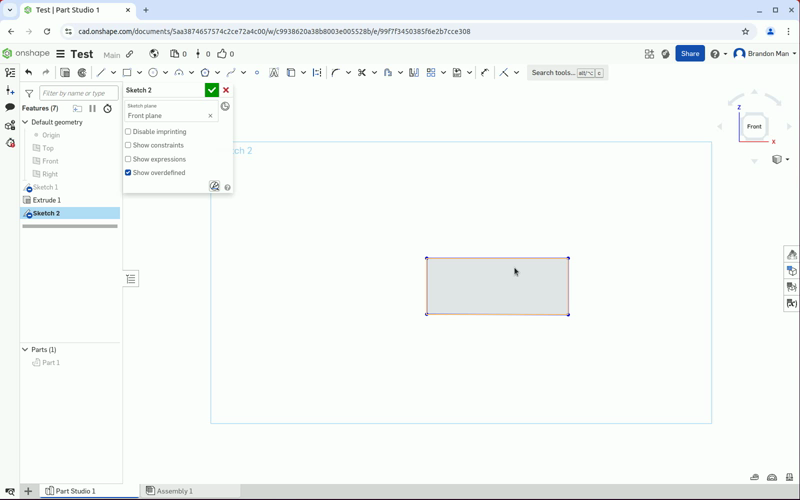
click(514, 267)
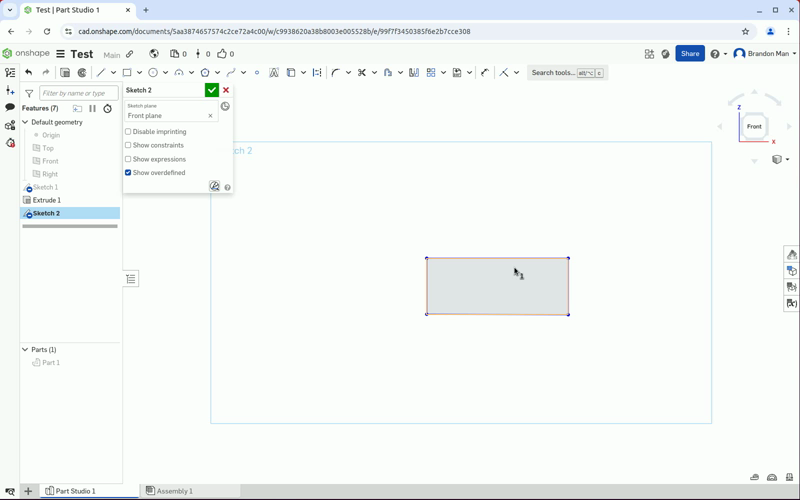
mouse_move(73, 352)
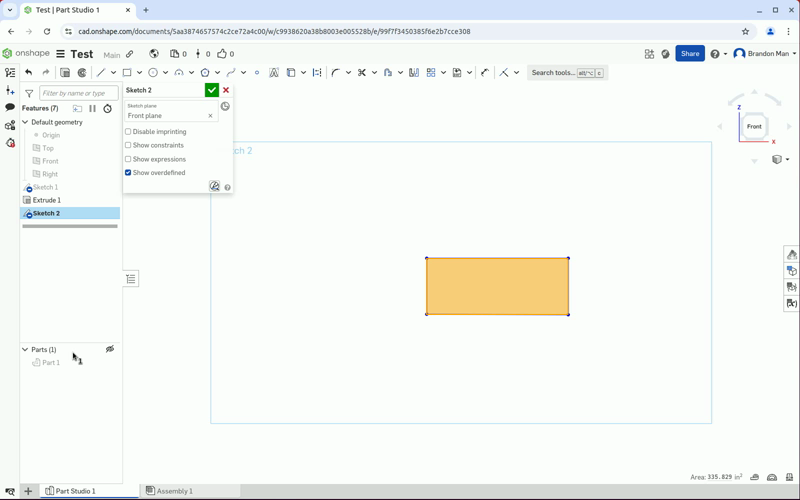
key(shift+y)
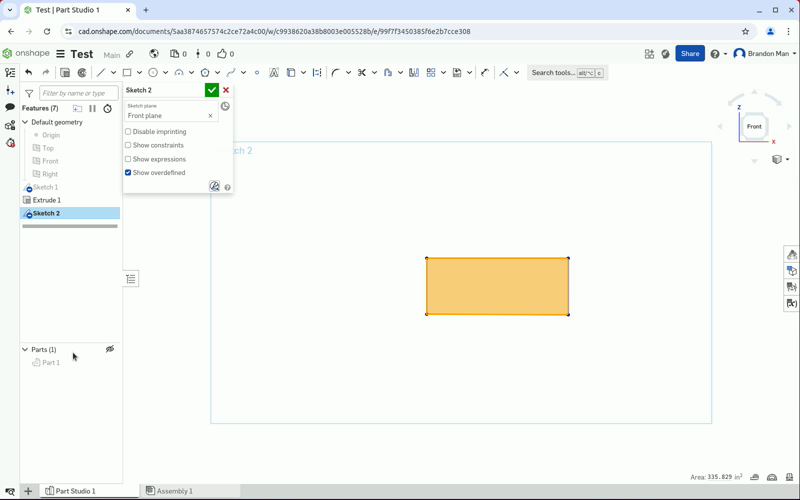
key(shift+e)
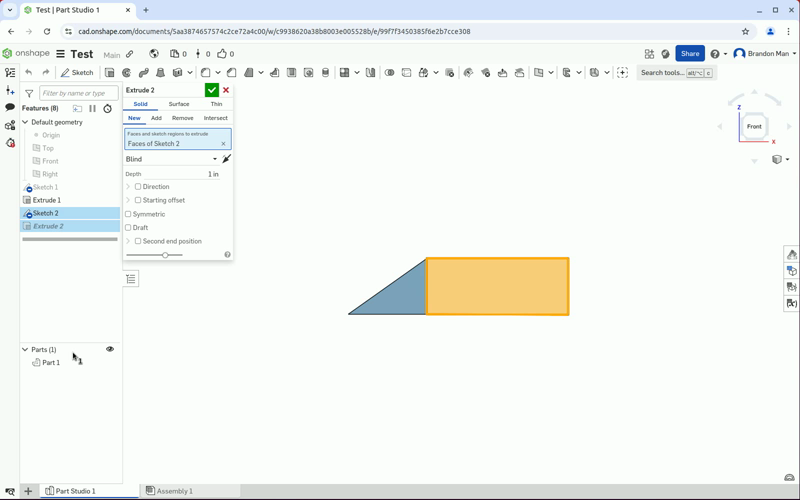
mouse_move(143, 106)
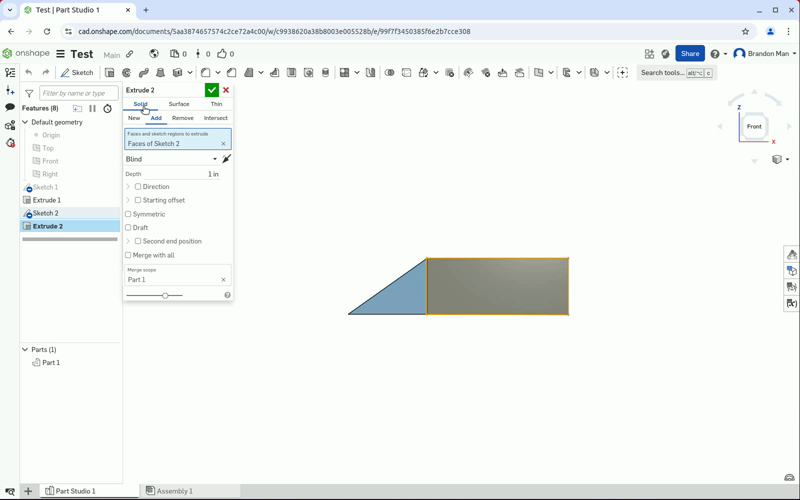
click(143, 106)
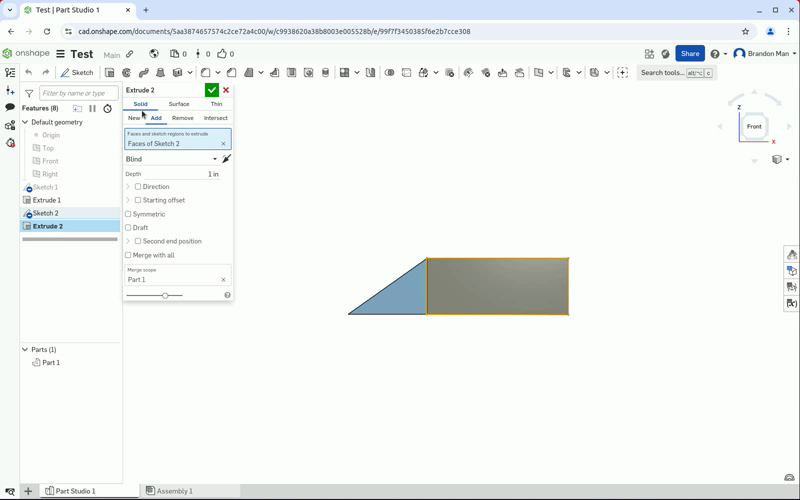
mouse_move(137, 120)
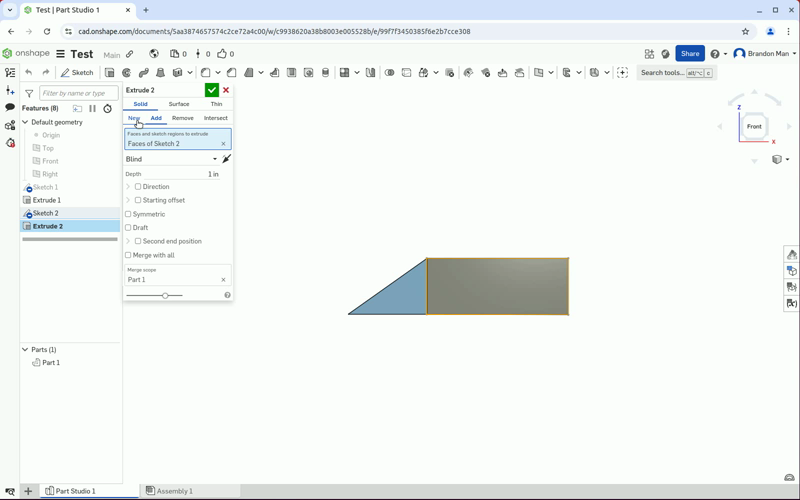
click(137, 120)
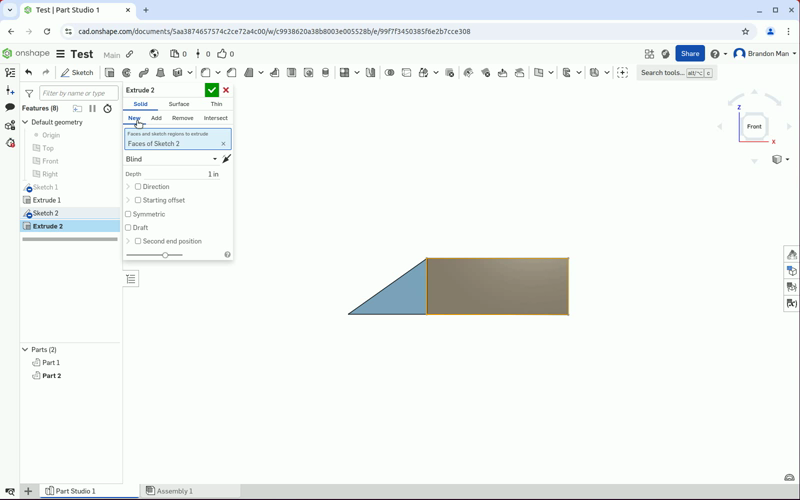
key(tab, 4)
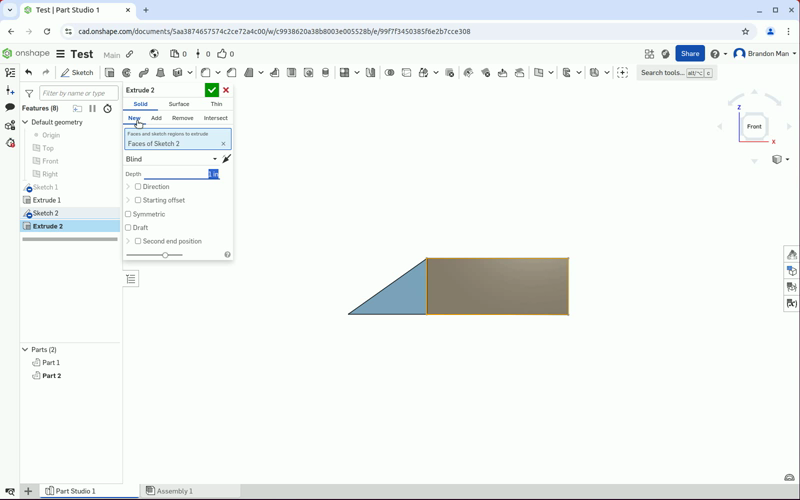
text(2.889)
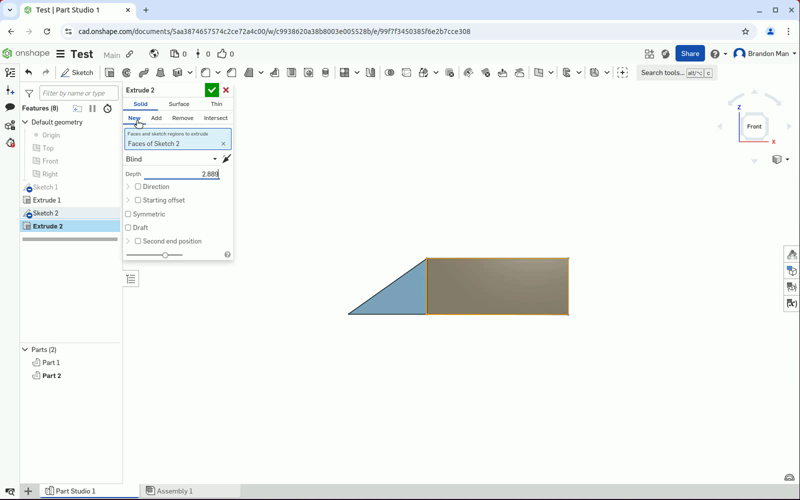
key(enter)
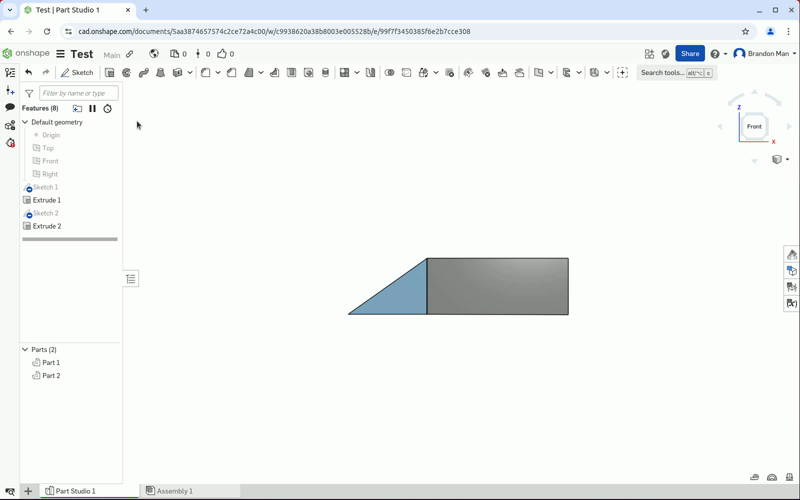
key(shift+h)
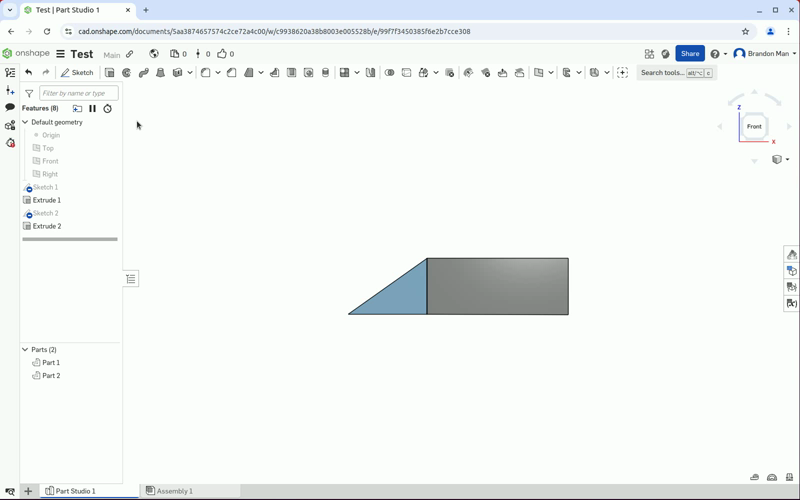
key(shift+h)
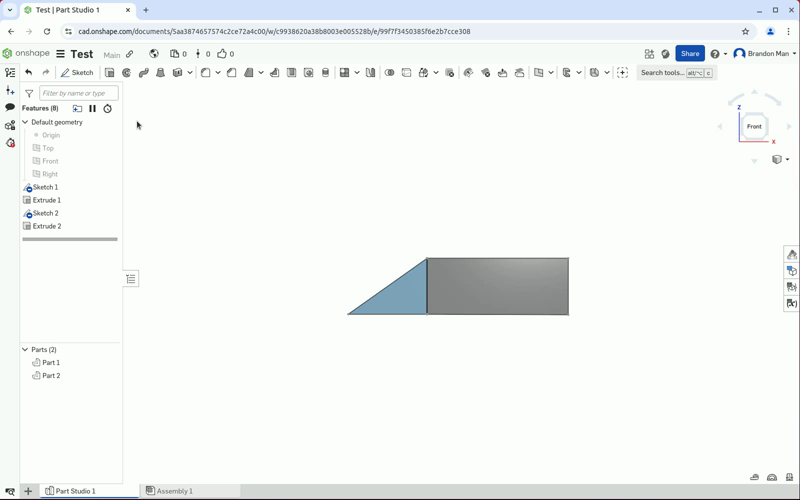
key(shift+7)
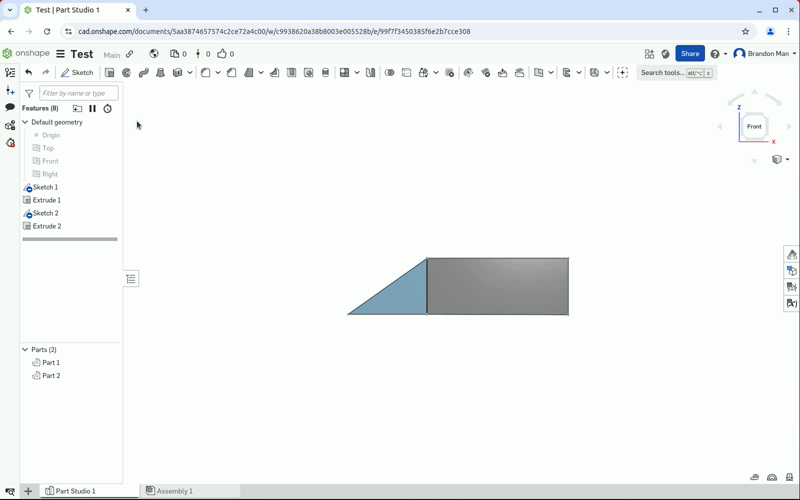
key(left, 2)
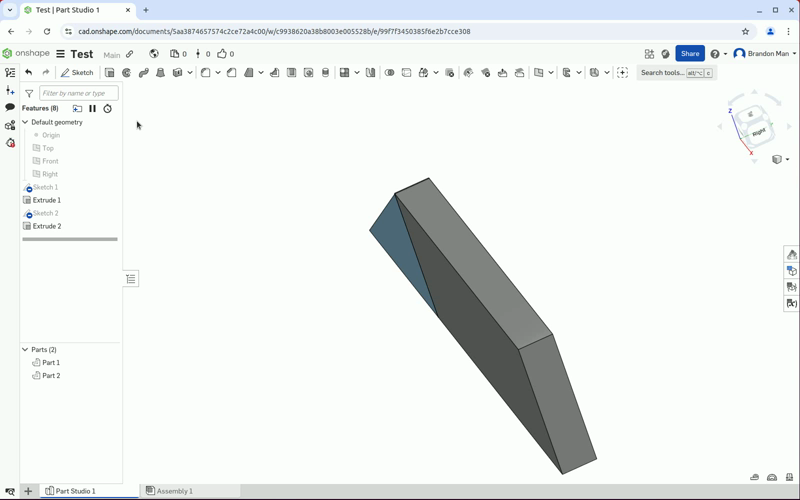
key(down, 2)
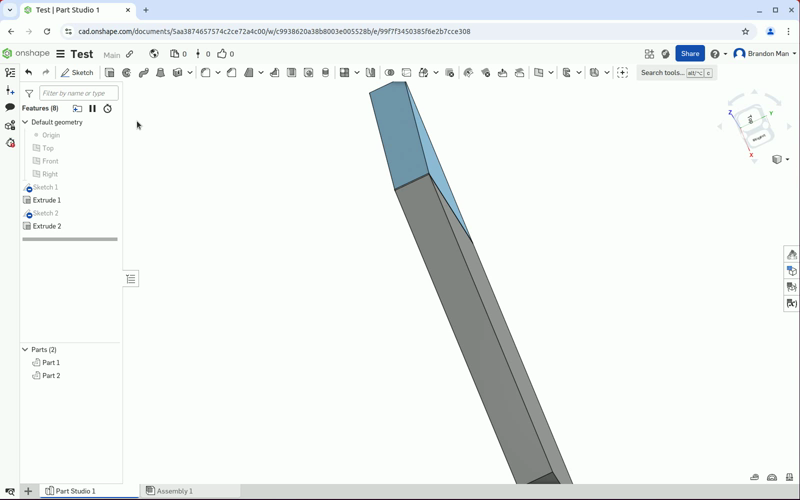
key(up, 2)
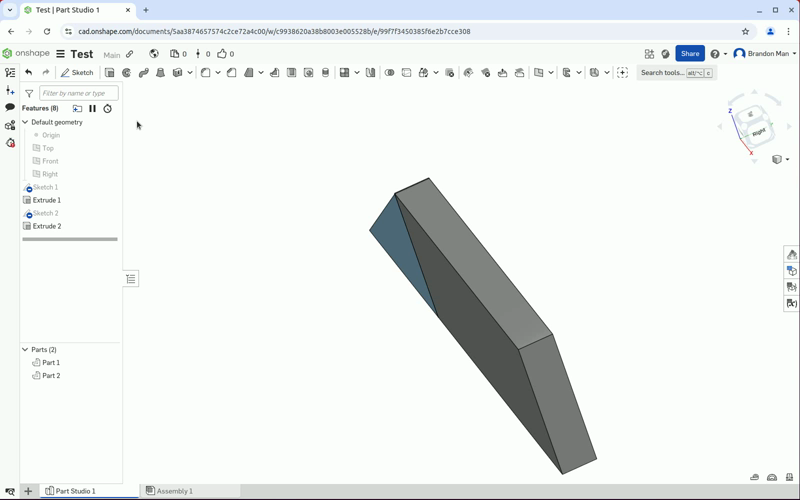
key(right, 2)
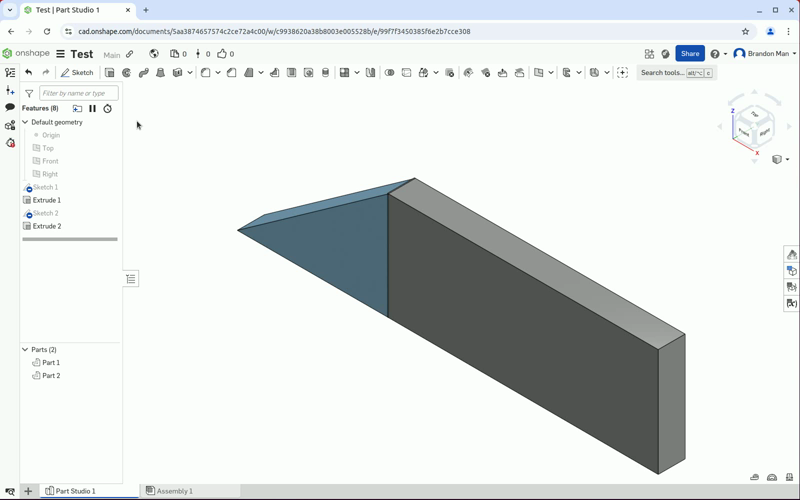
mouse_move(73, 189)
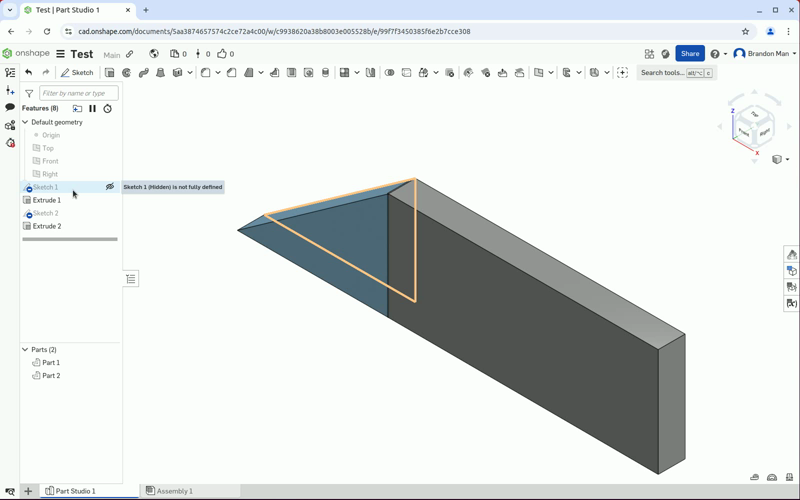
click(73, 189)